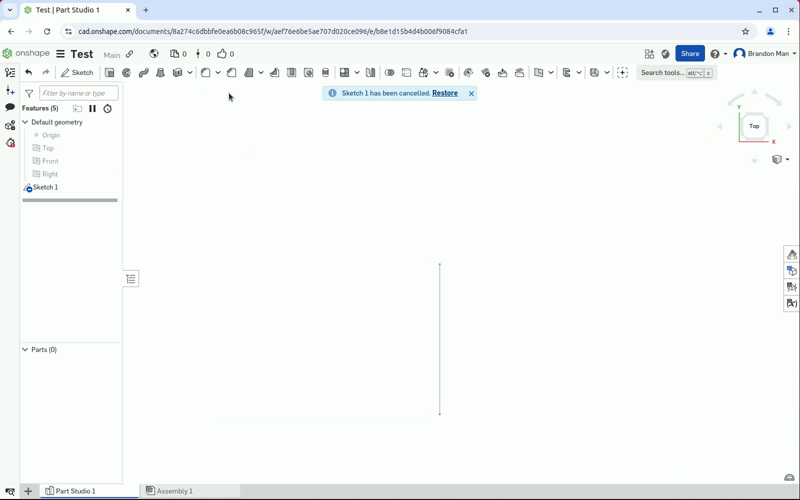
key(shift+h)
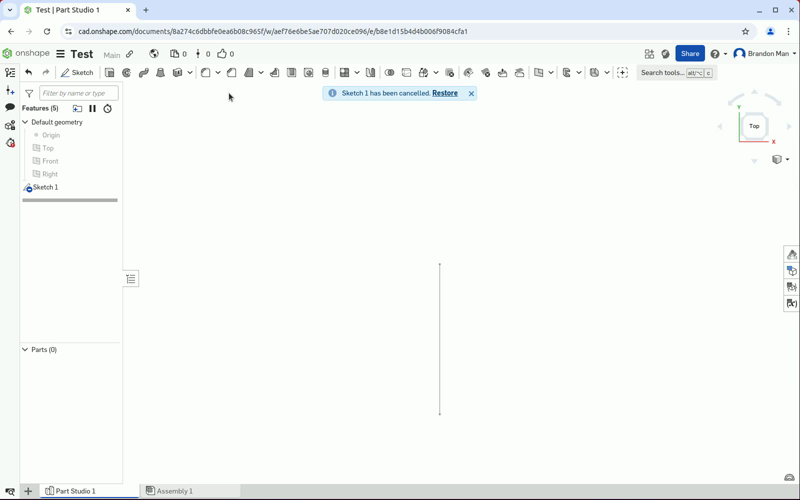
key(shift+s)
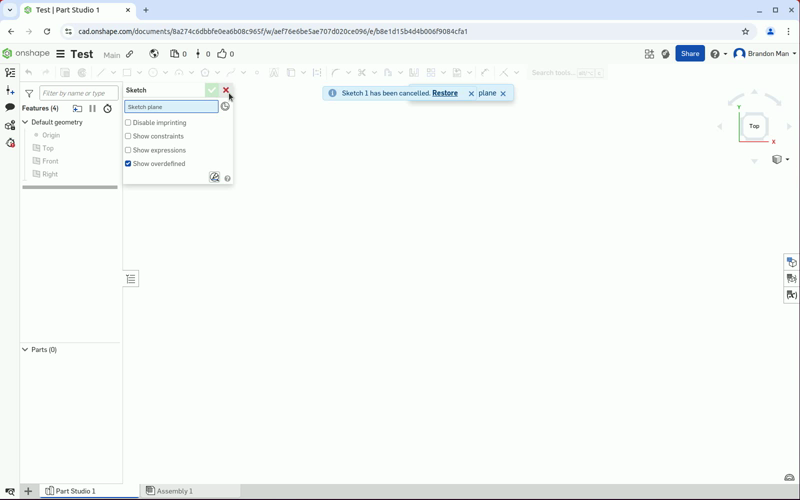
mouse_move(73, 150)
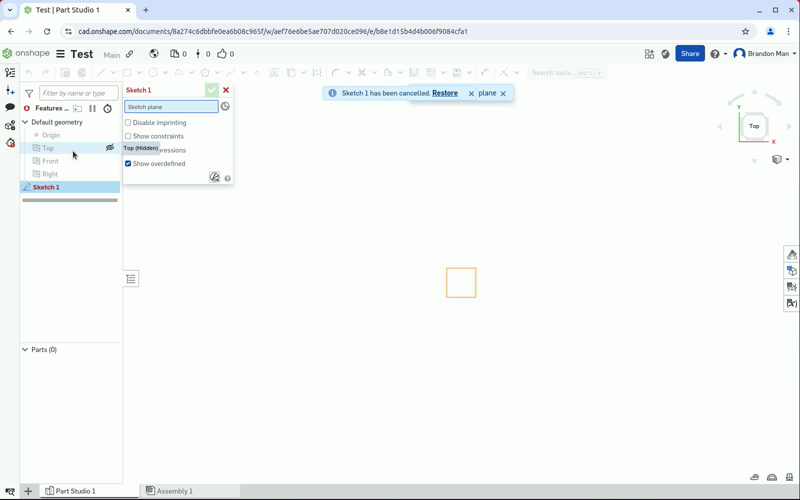
click(73, 150)
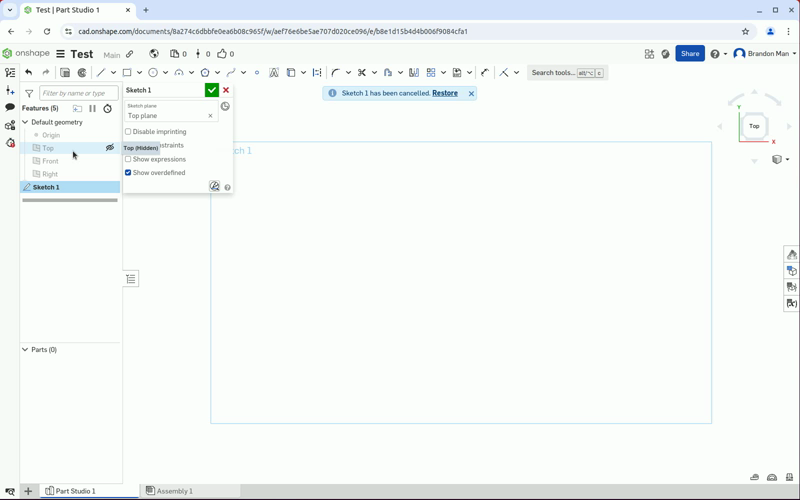
mouse_move(73, 352)
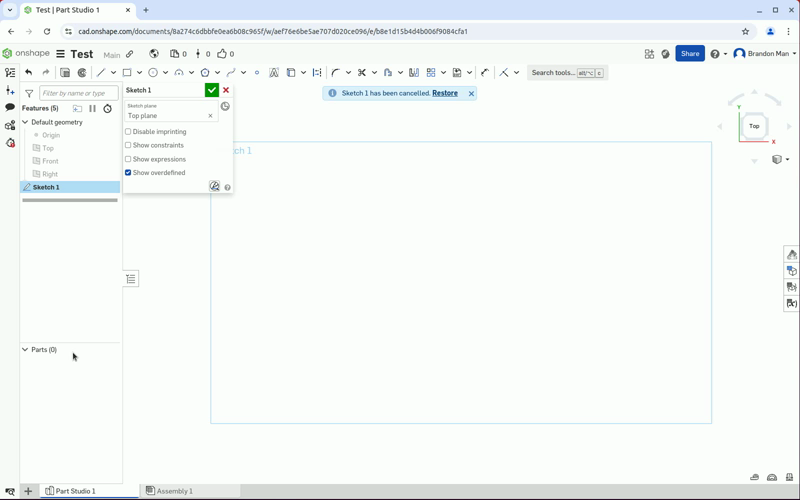
key(y)
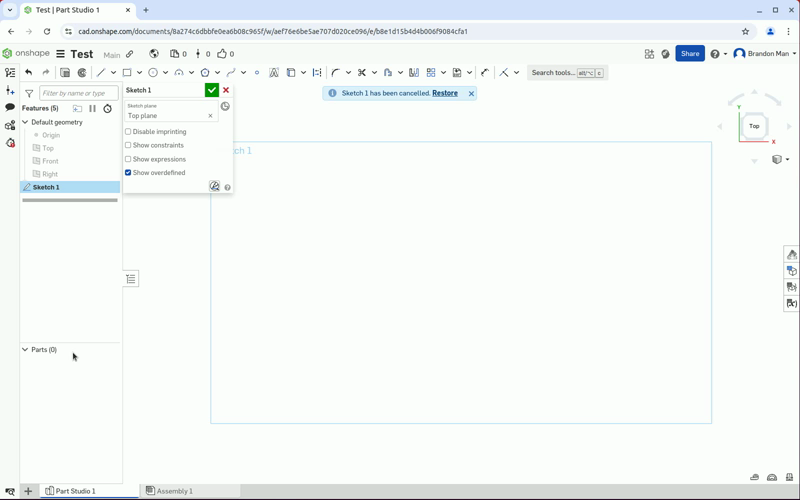
key(l)
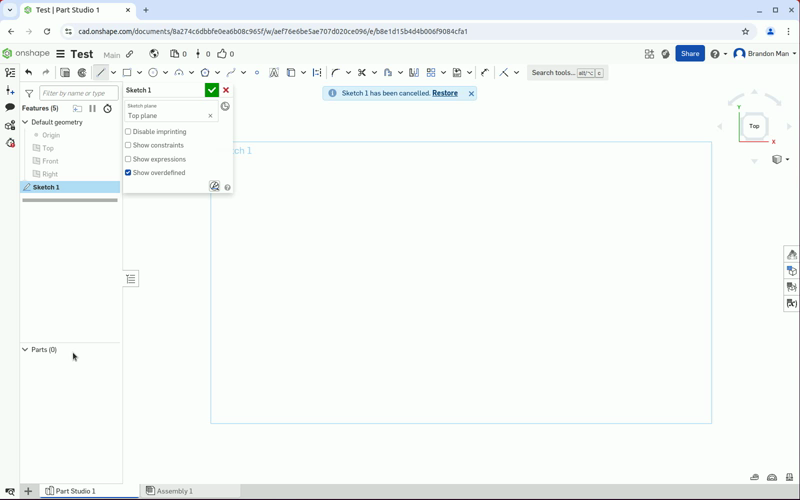
key_down(shift)
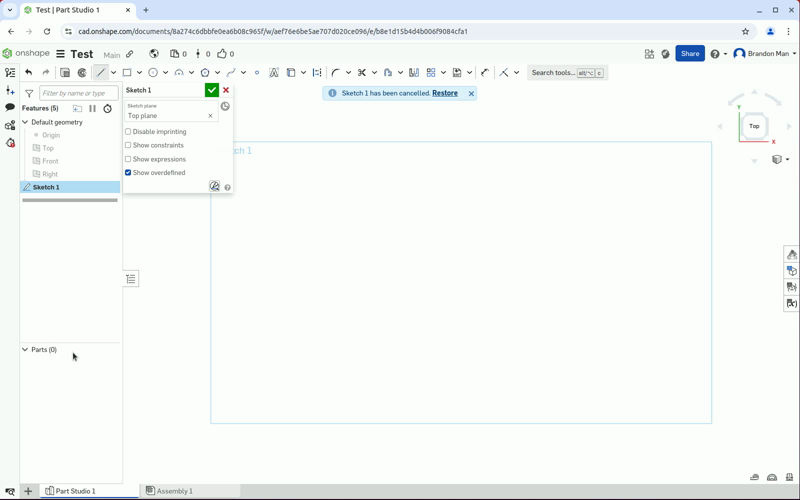
mouse_move(349, 282)
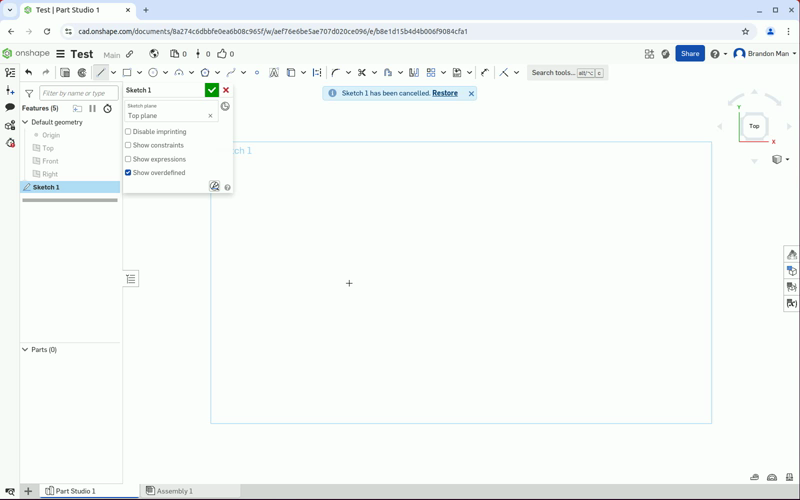
click(349, 282)
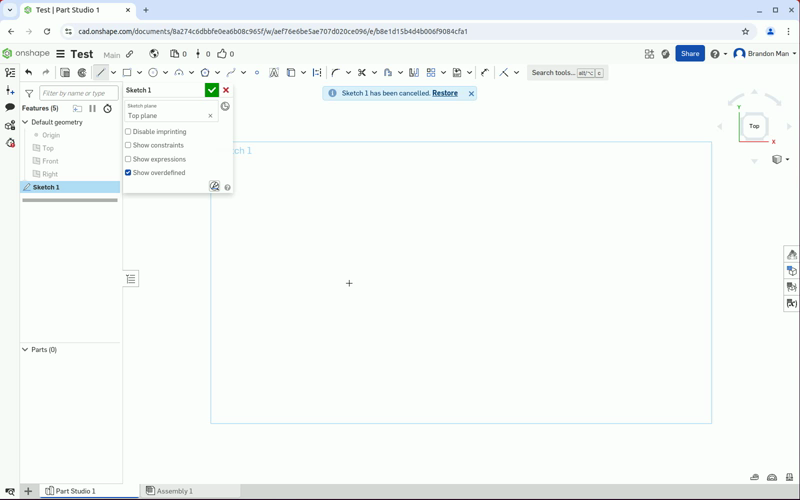
key_up(shift)
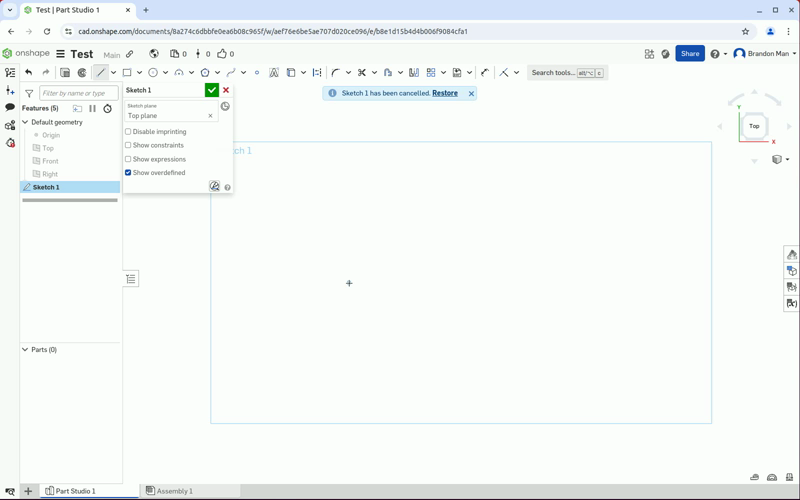
key_down(shift)
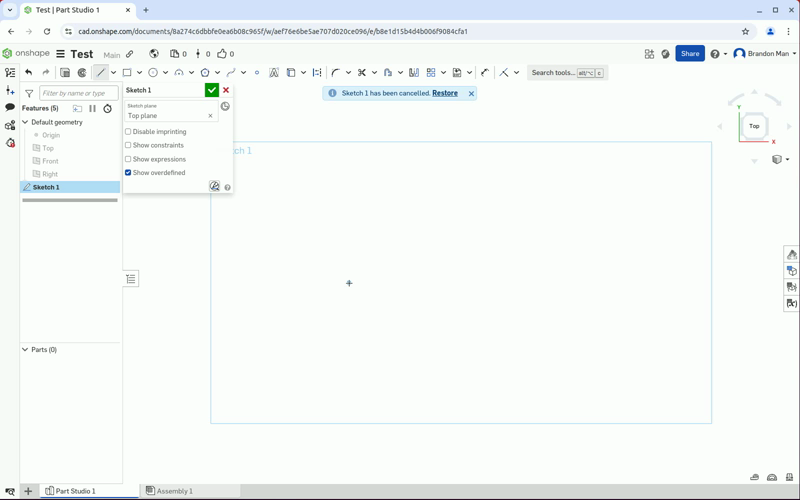
mouse_move(405, 378)
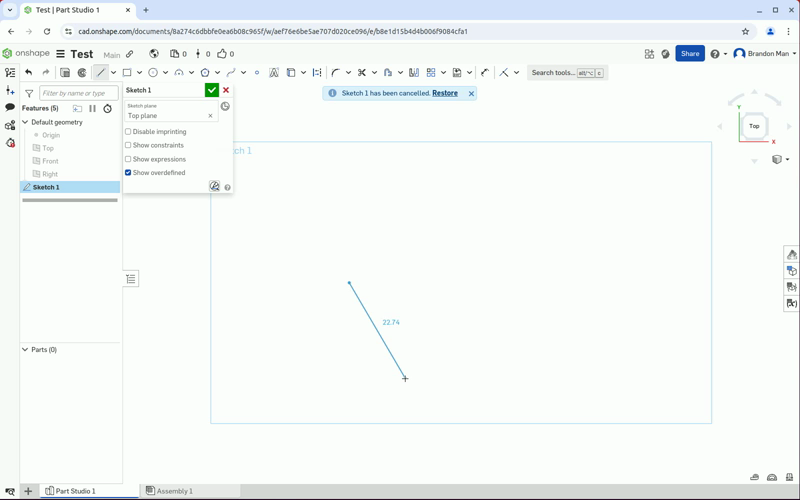
click(405, 378)
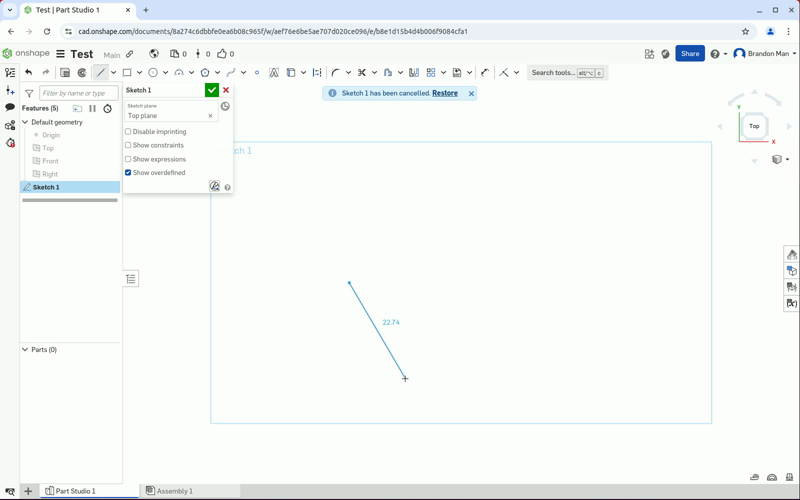
key_up(shift)
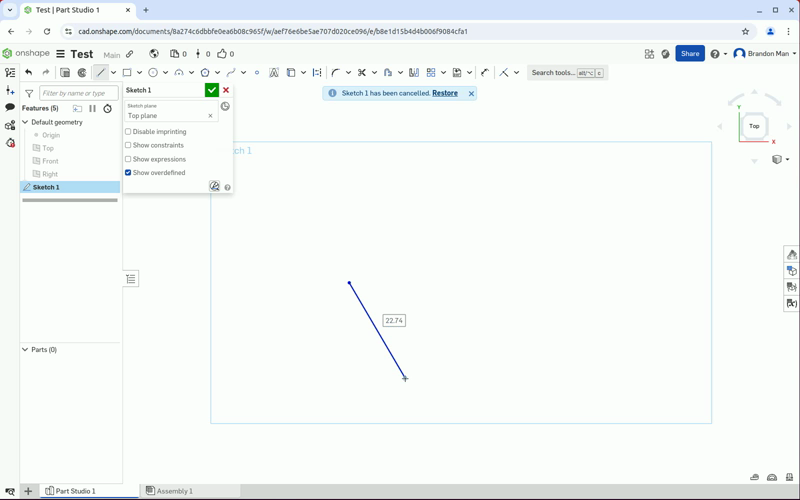
key_down(shift)
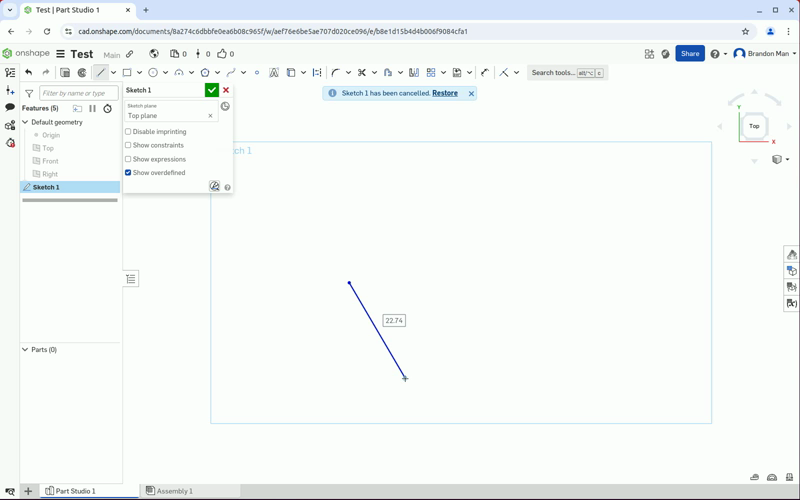
mouse_move(514, 378)
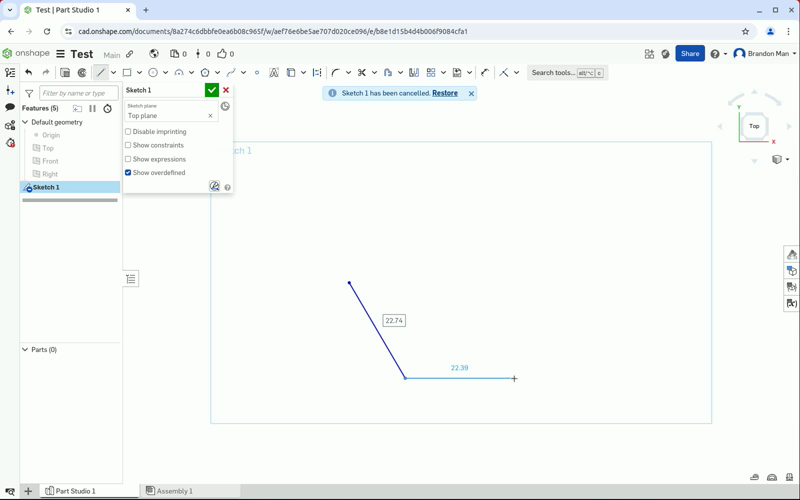
click(514, 378)
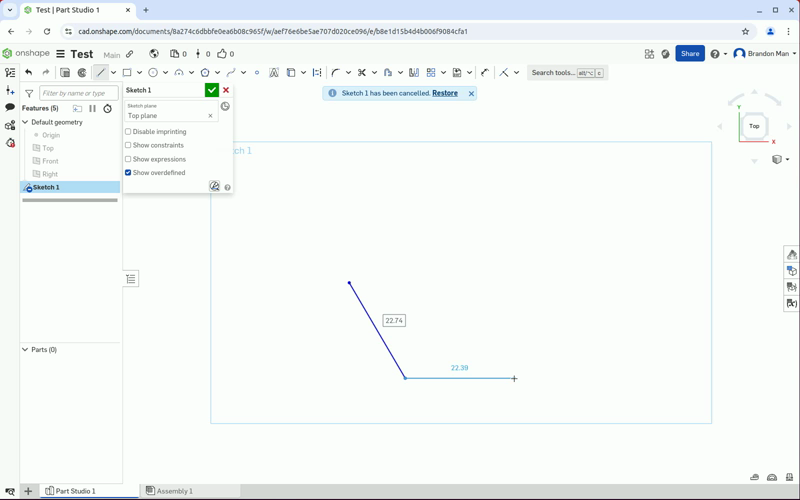
key_up(shift)
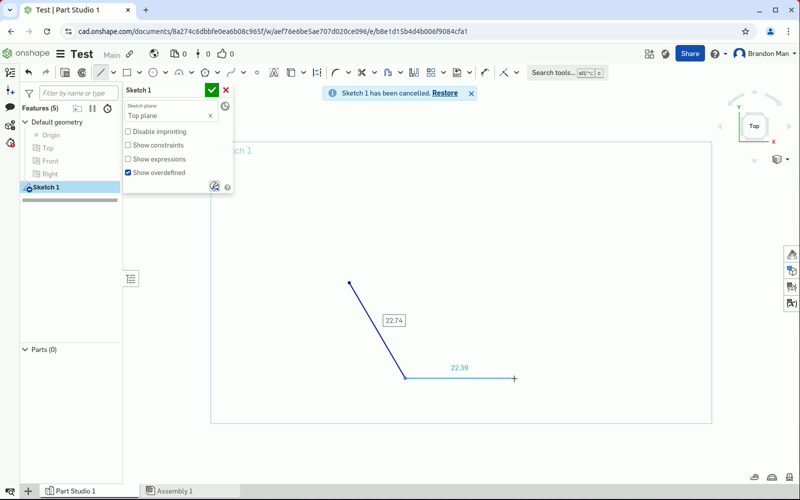
key_down(shift)
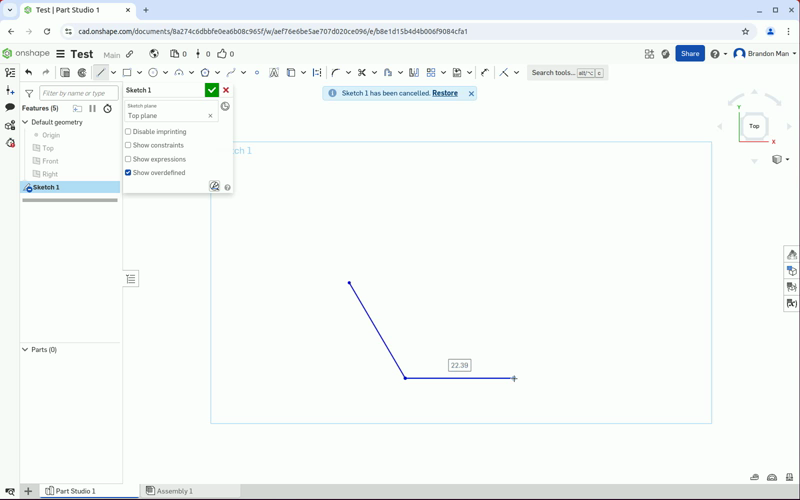
mouse_move(569, 282)
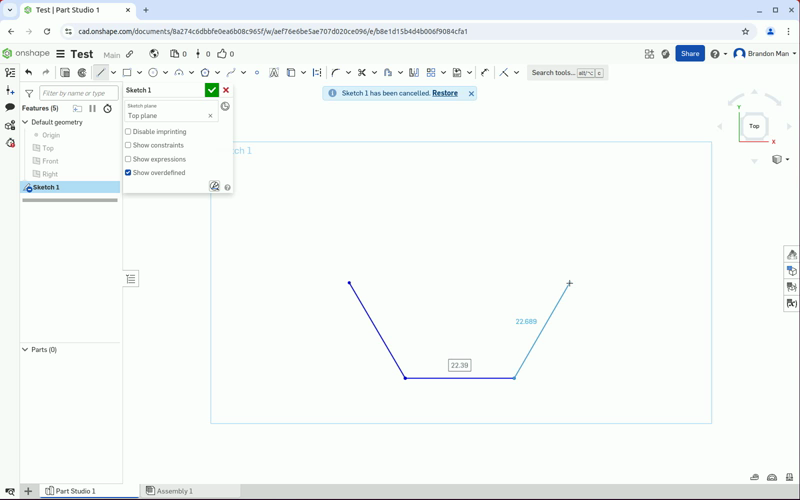
click(569, 282)
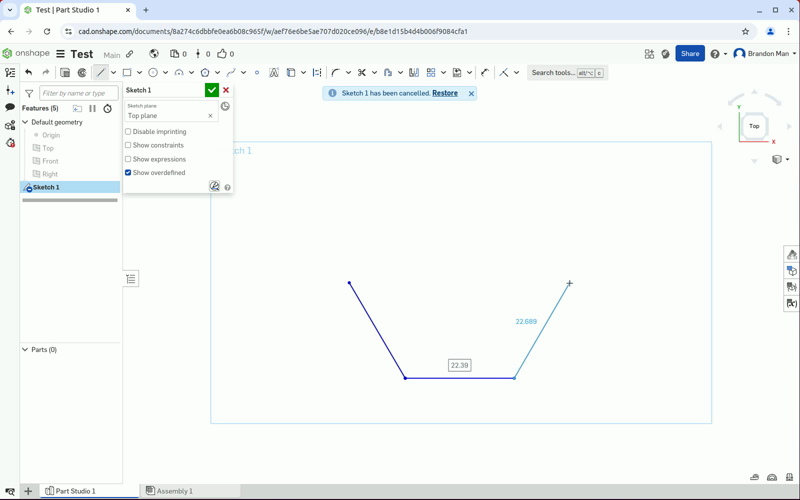
key_up(shift)
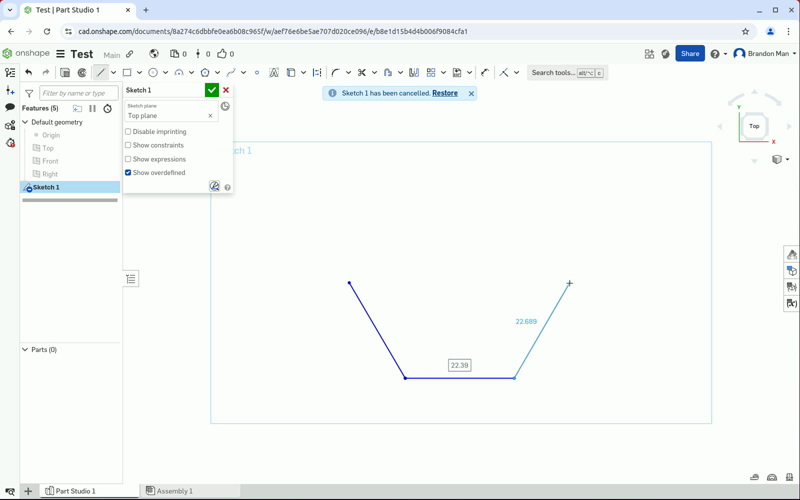
key_down(shift)
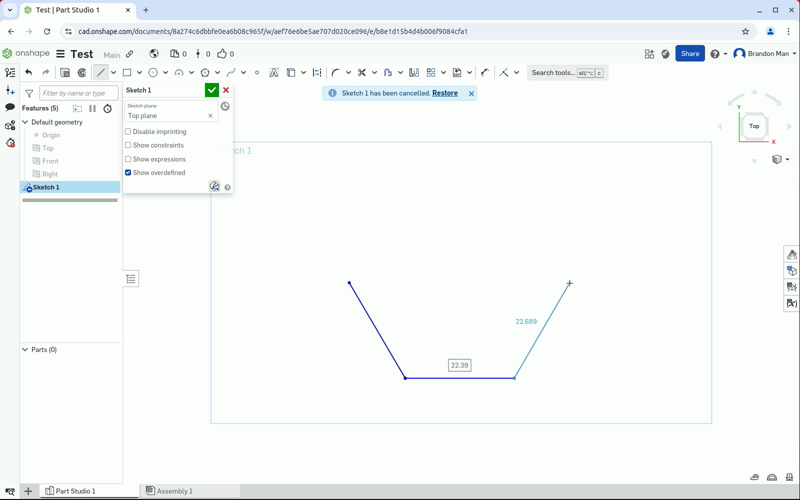
mouse_move(514, 187)
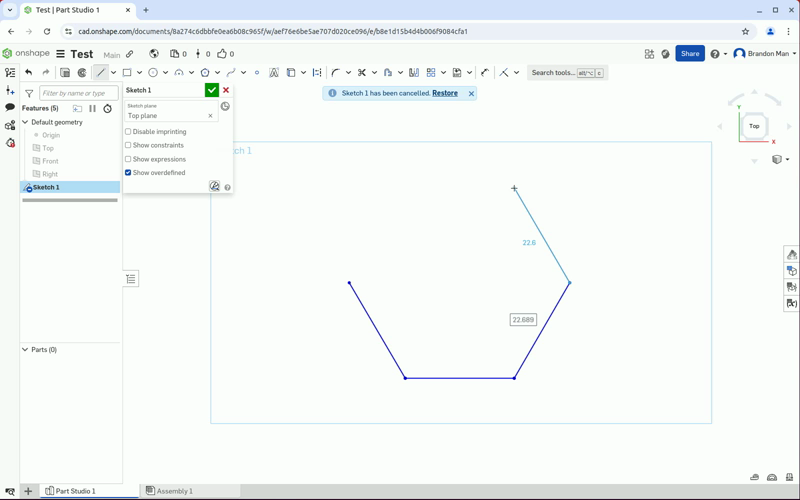
click(514, 187)
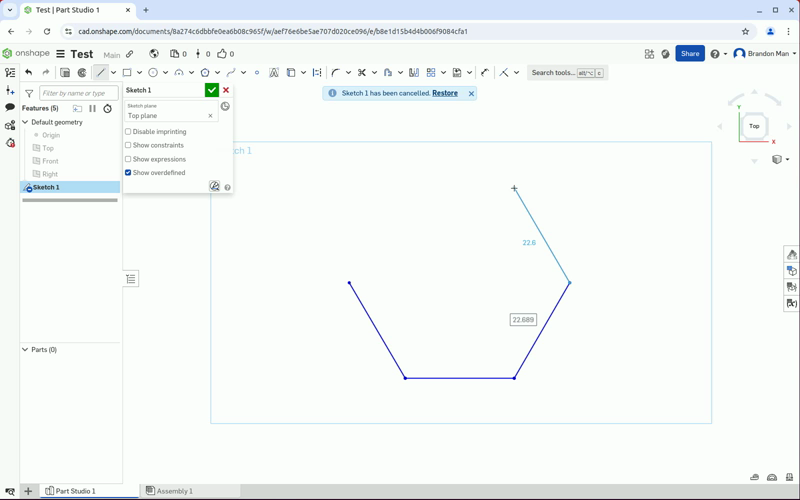
key_up(shift)
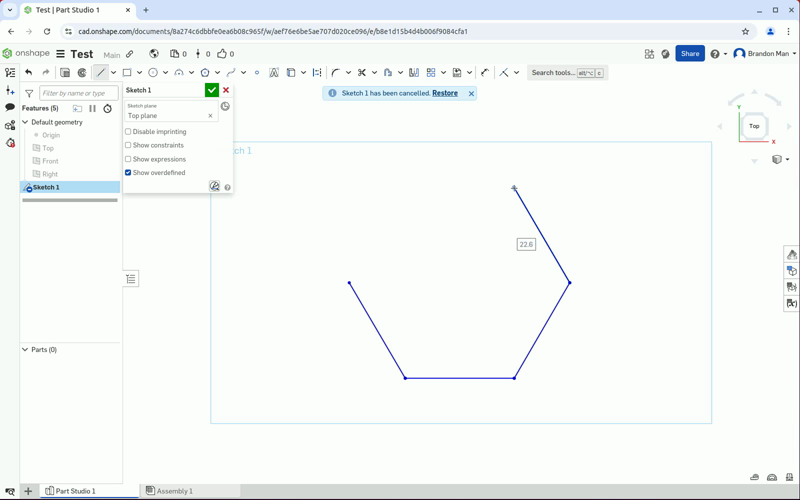
key_down(shift)
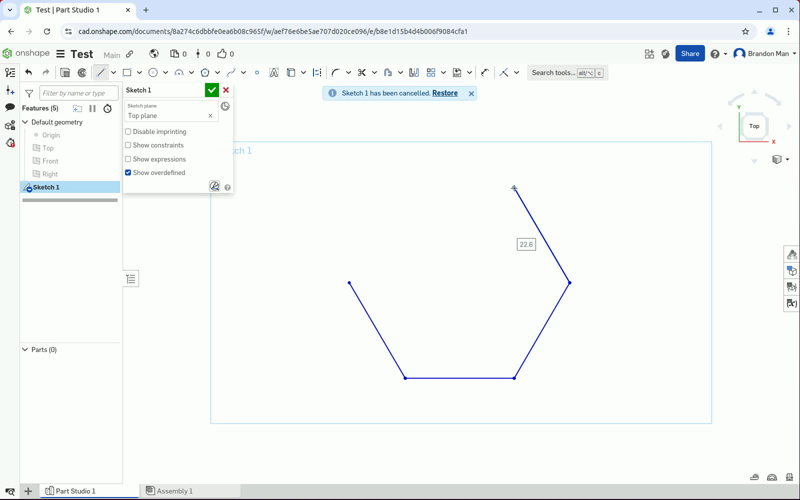
mouse_move(405, 187)
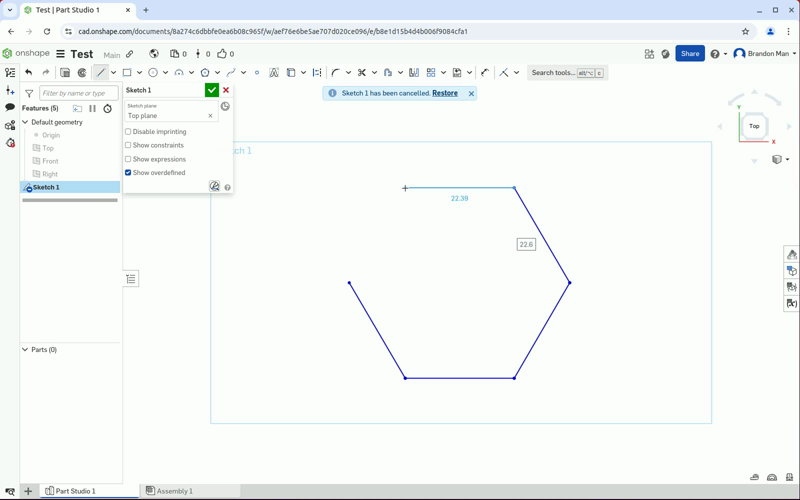
click(405, 187)
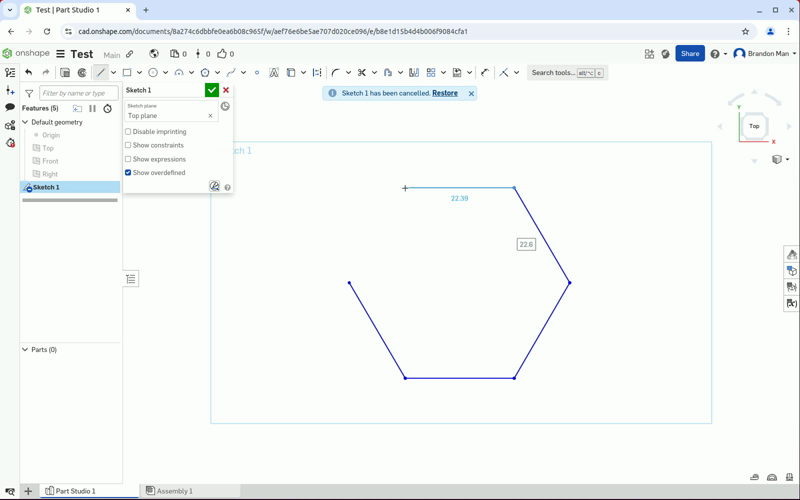
key_up(shift)
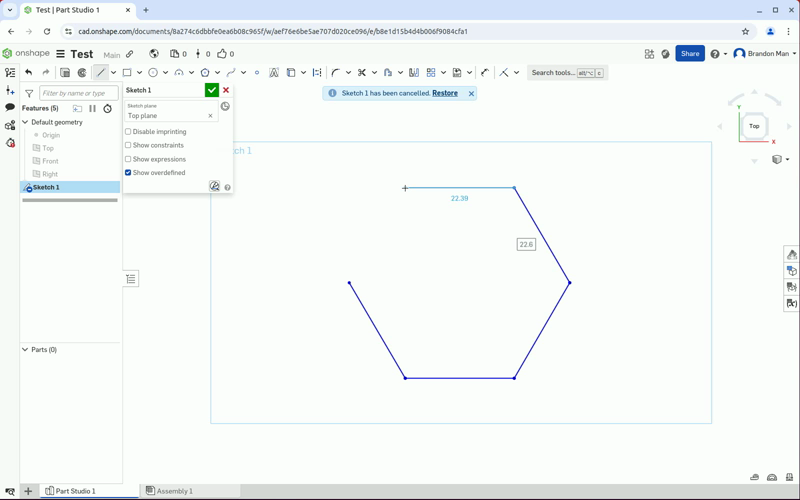
key_down(shift)
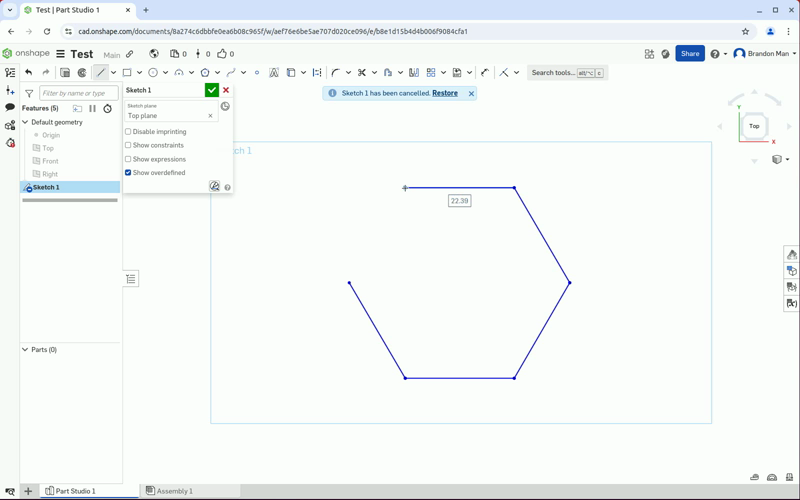
mouse_move(349, 282)
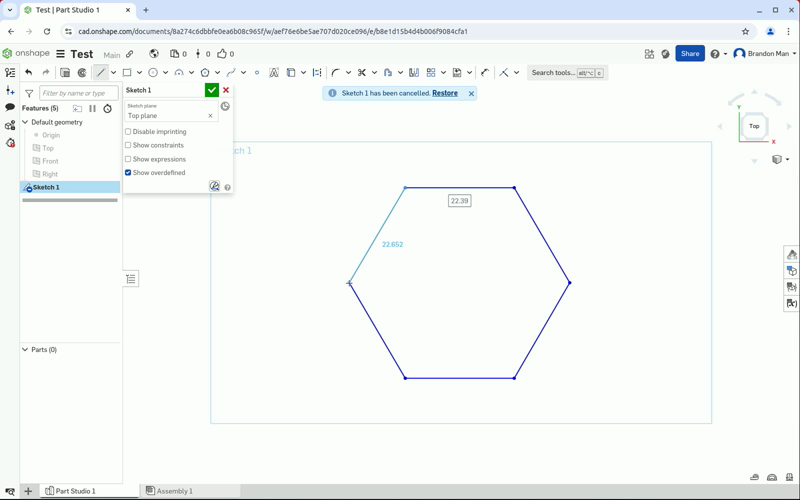
key_up(shift)
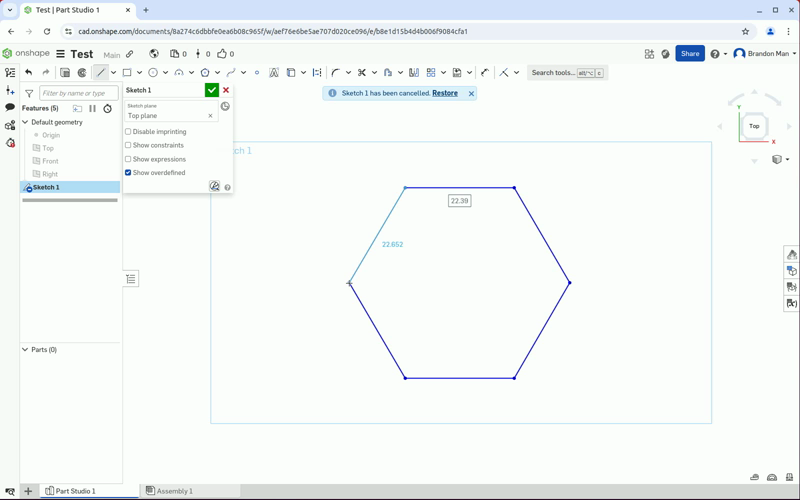
click(349, 282)
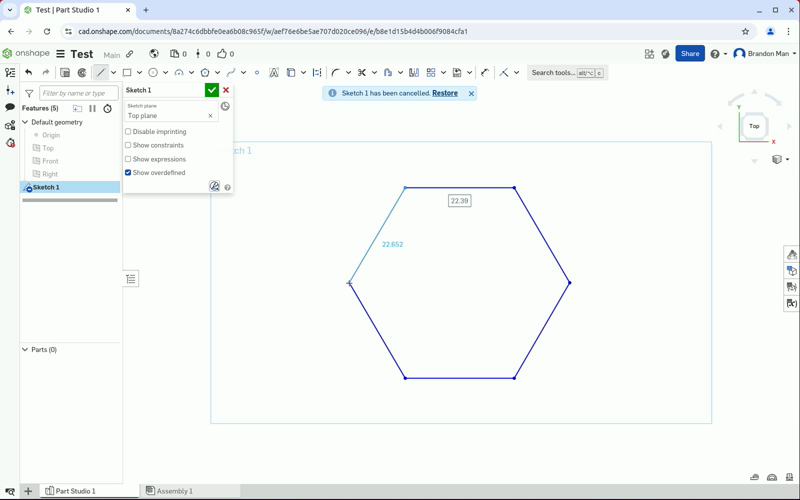
key(esc)
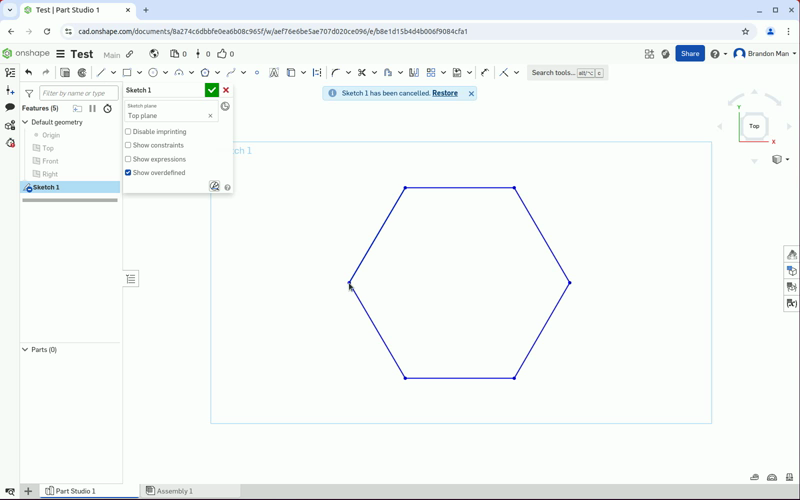
mouse_move(533, 264)
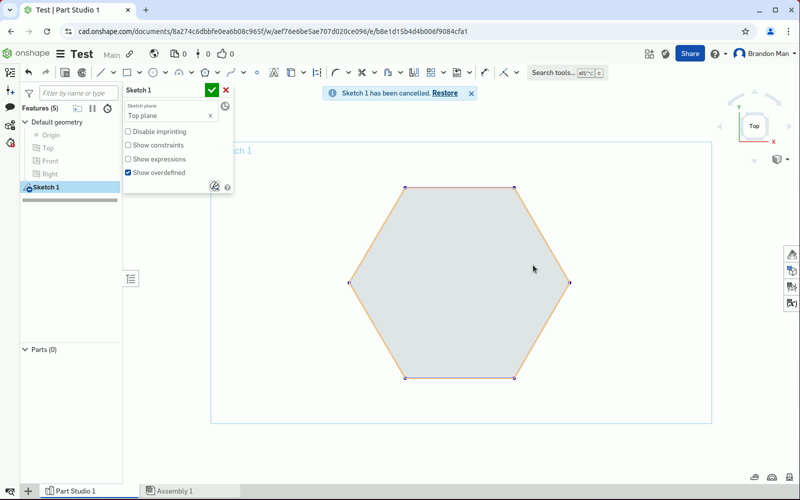
click(533, 264)
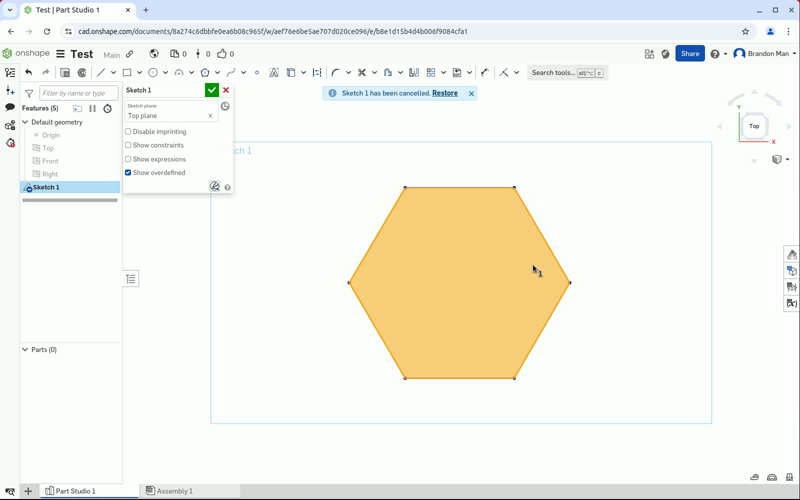
mouse_move(73, 352)
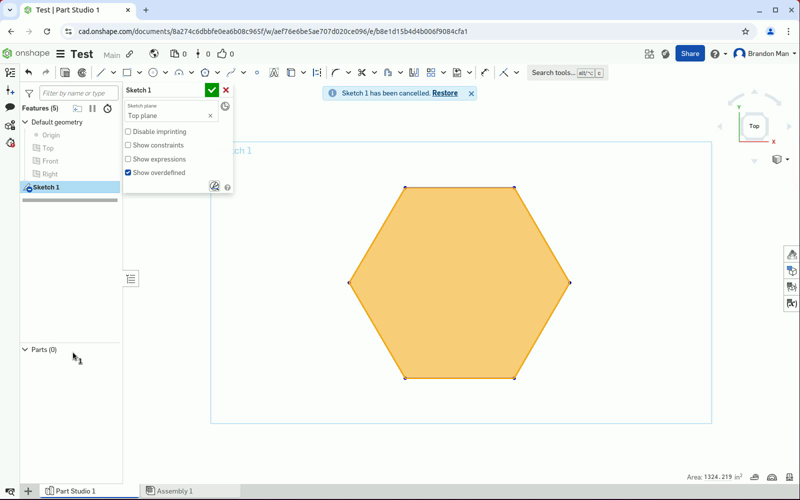
key(shift+y)
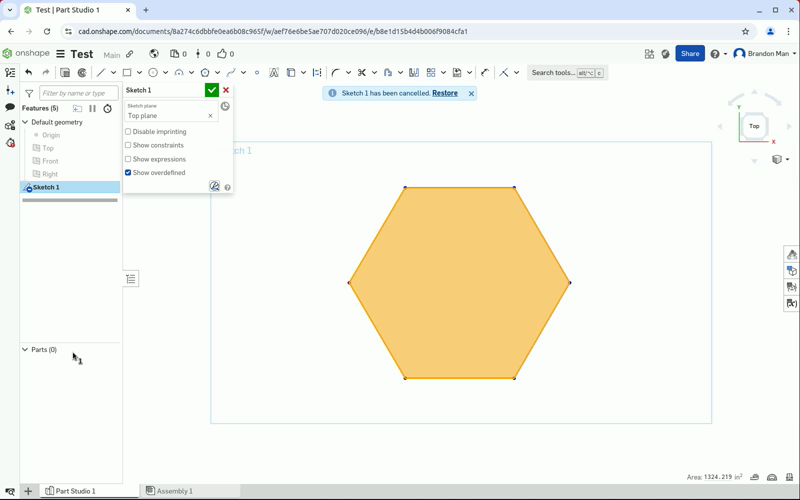
key(shift+e)
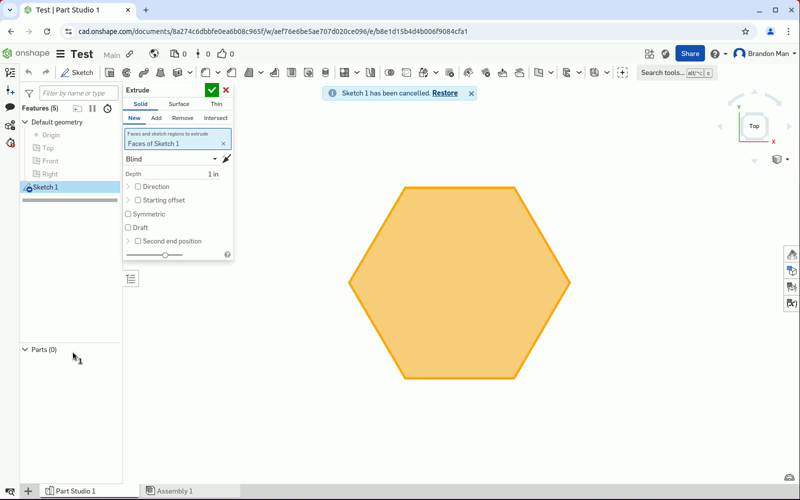
mouse_move(143, 106)
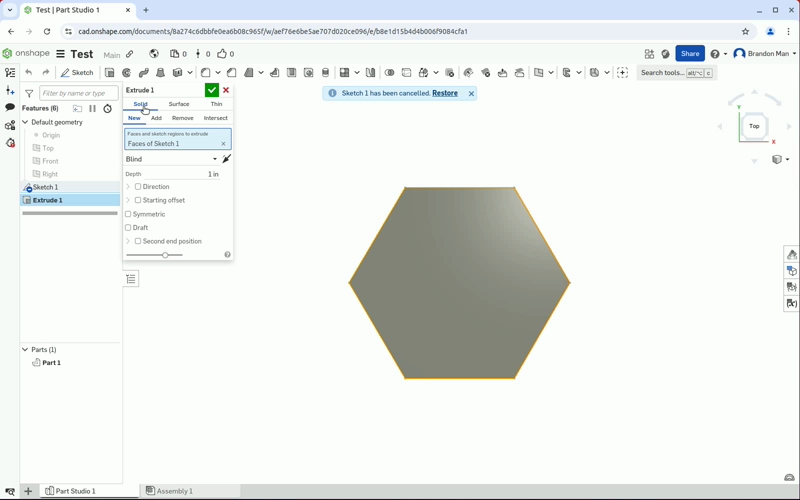
click(143, 106)
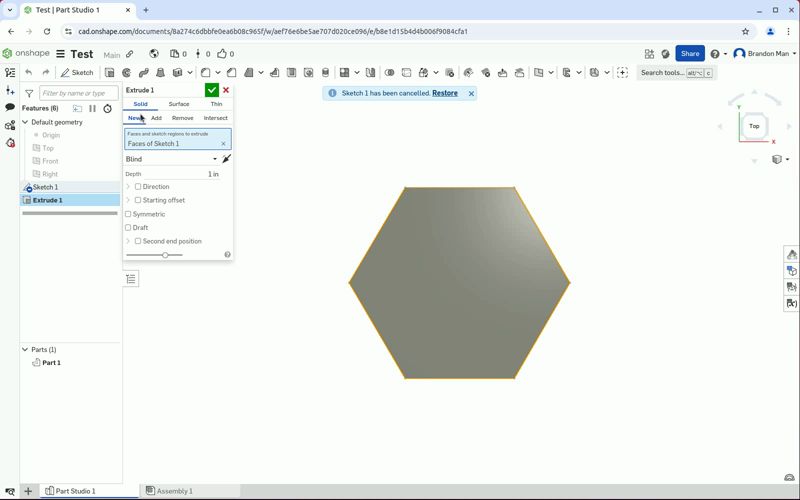
mouse_move(137, 120)
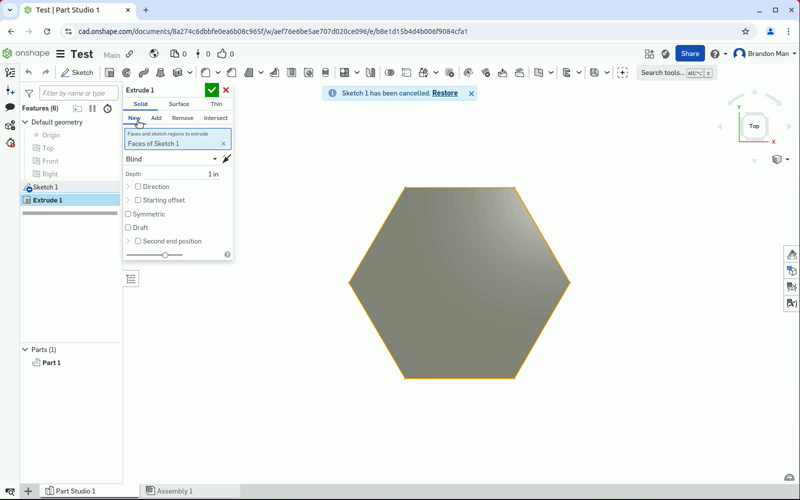
click(137, 120)
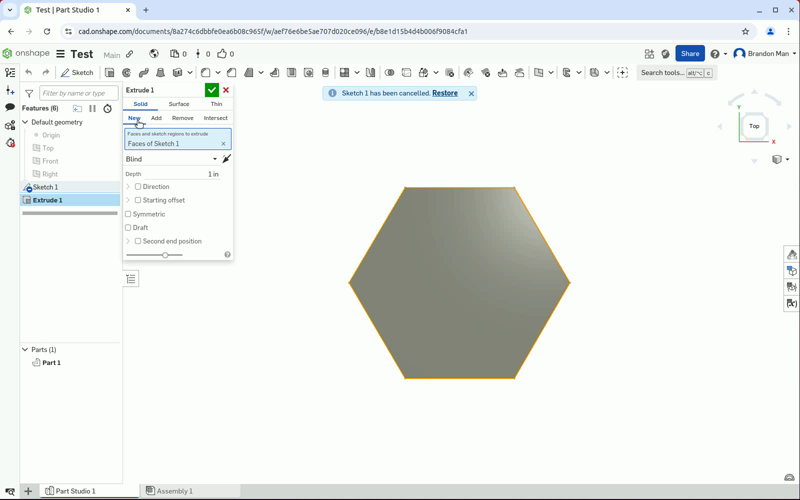
key(tab, 4)
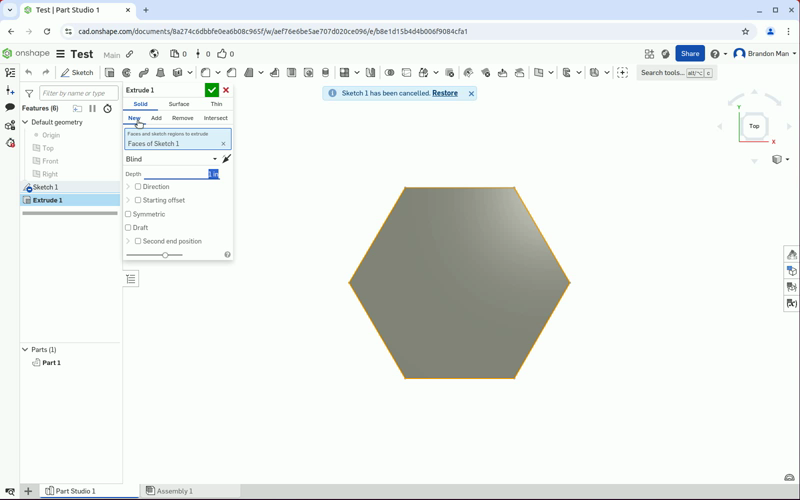
text(15.405)
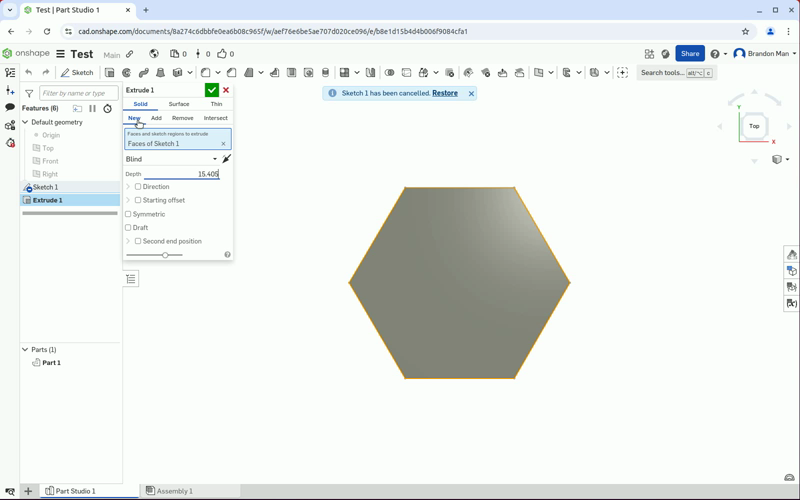
key(enter)
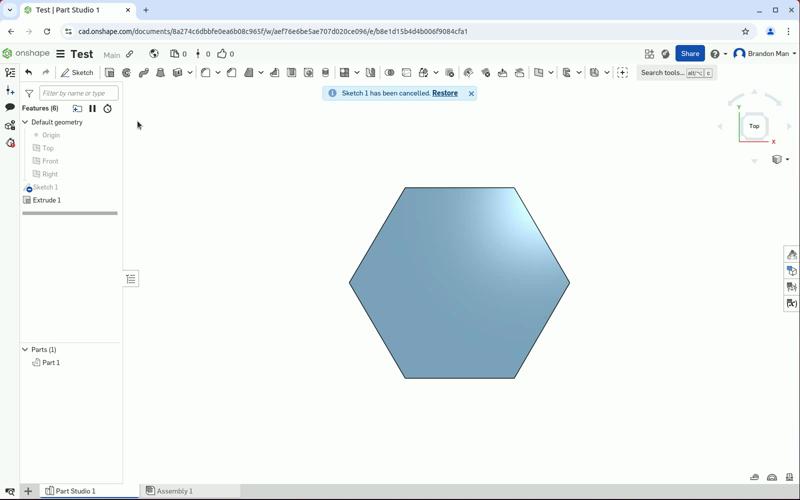
key(shift+h)
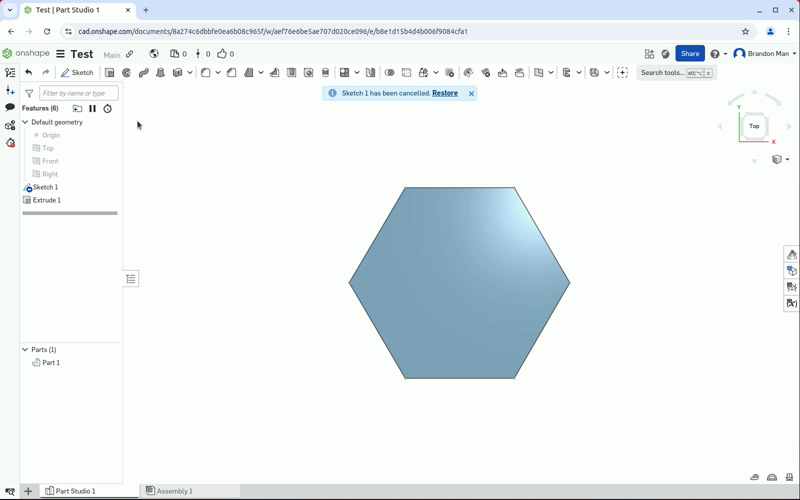
key(shift+h)
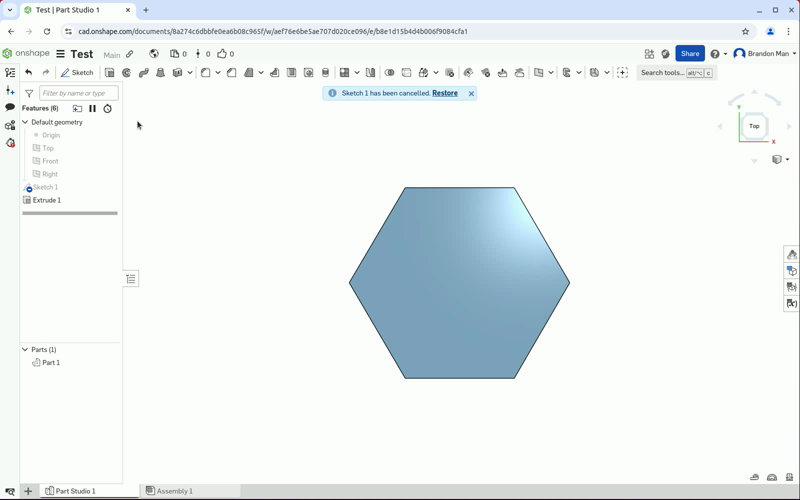
mouse_move(73, 189)
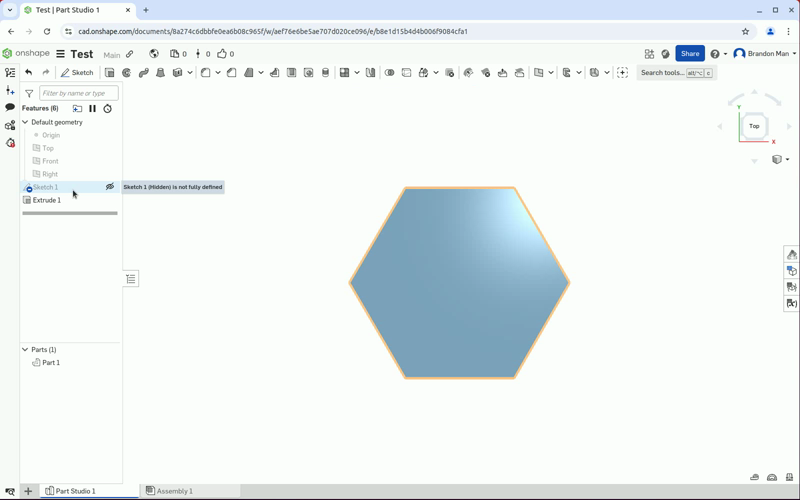
click(73, 189)
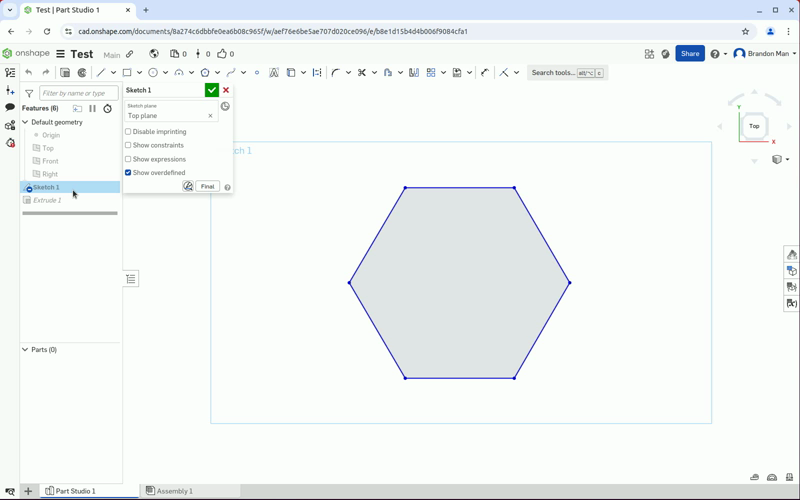
mouse_move(229, 92)
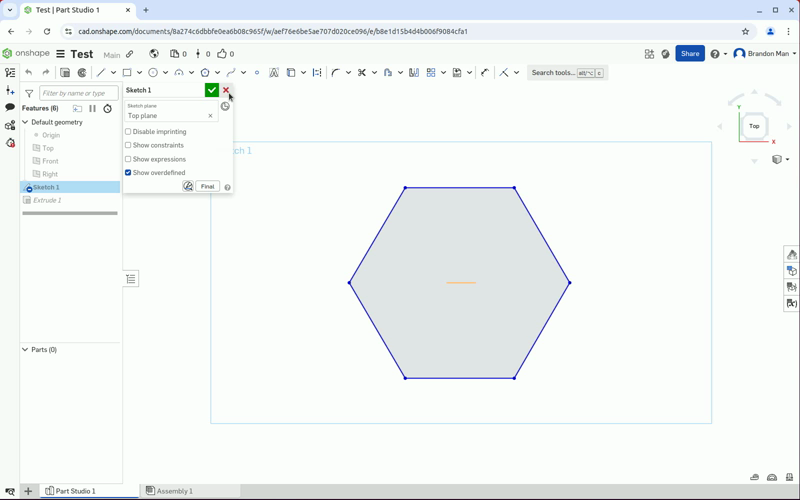
click(229, 92)
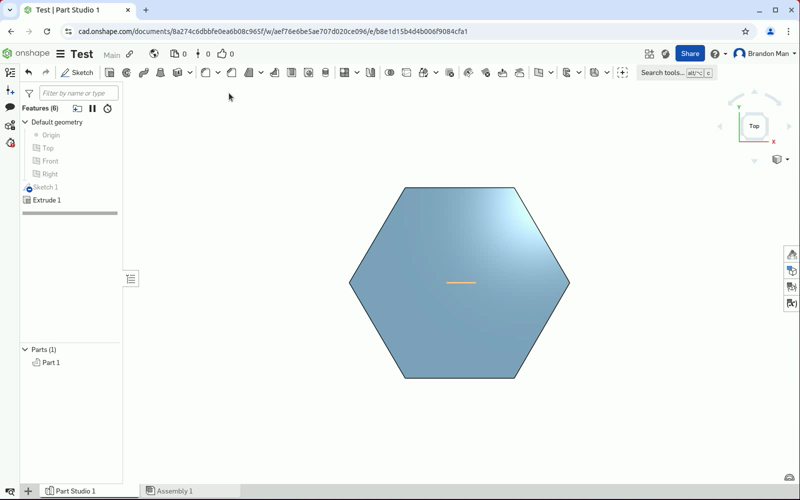
mouse_move(541, 75)
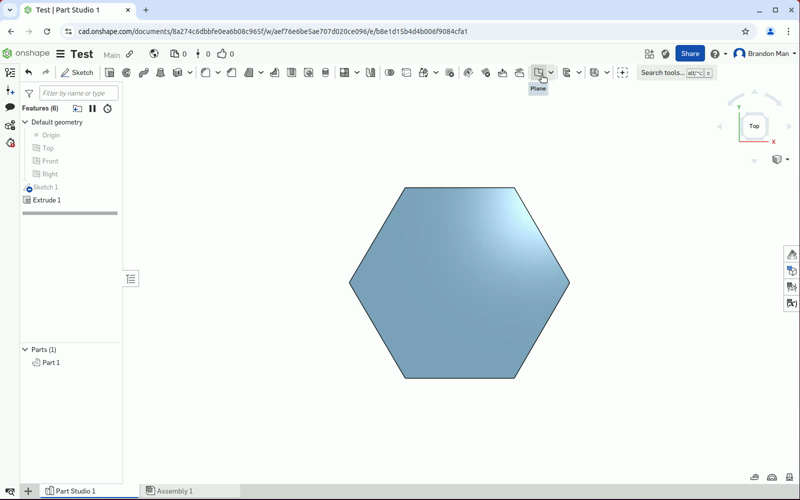
click(541, 75)
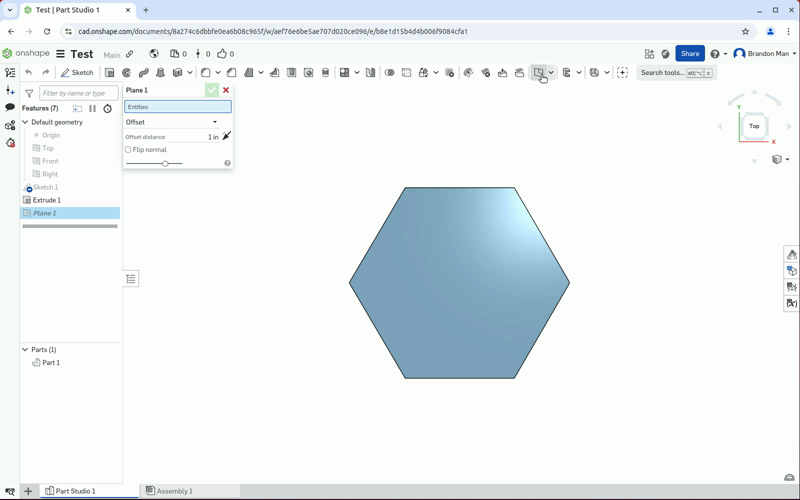
mouse_move(73, 150)
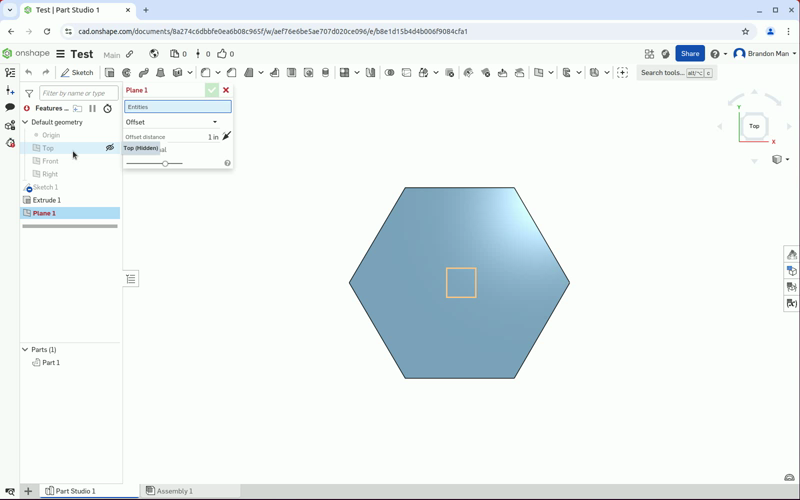
click(73, 150)
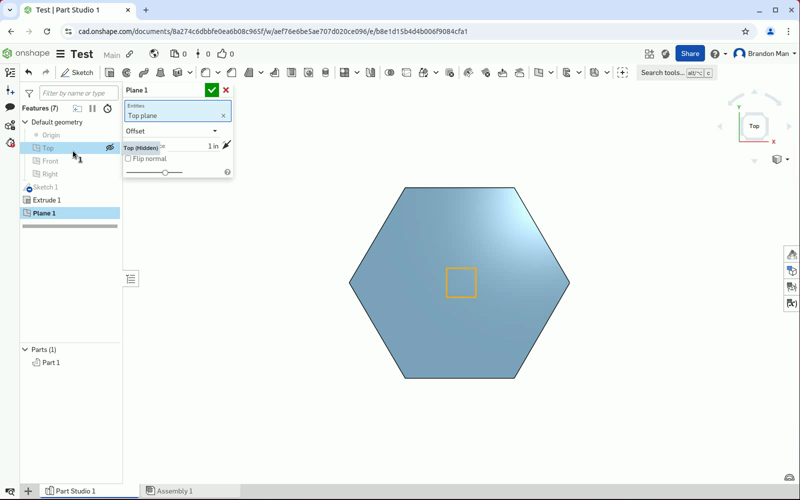
key(tab, 2)
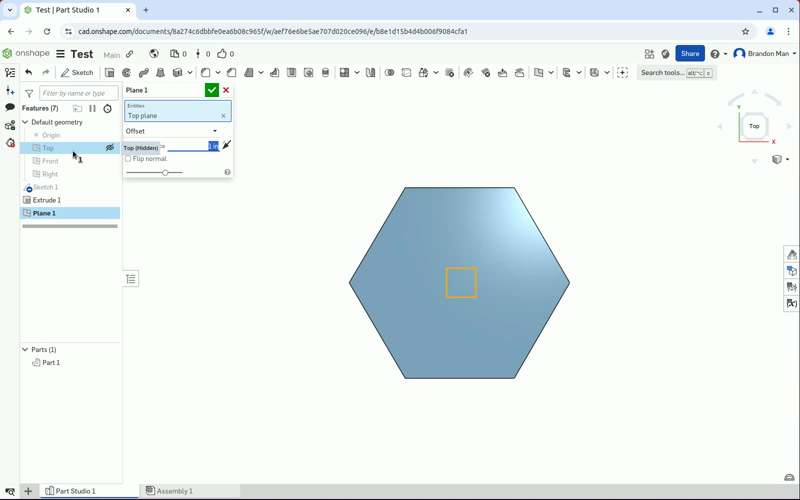
text(15.405)
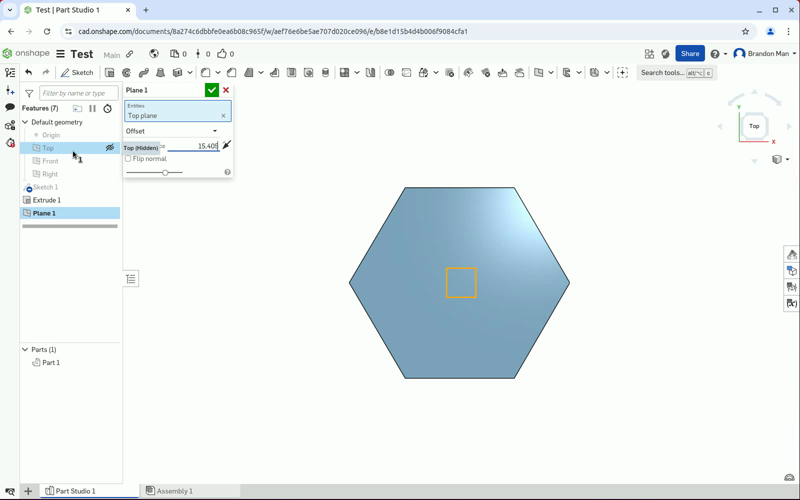
key(enter, 2)
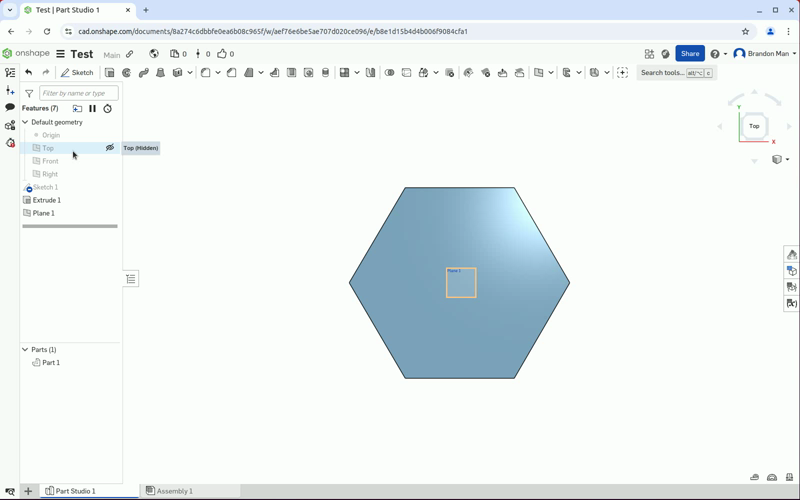
key(shift+s)
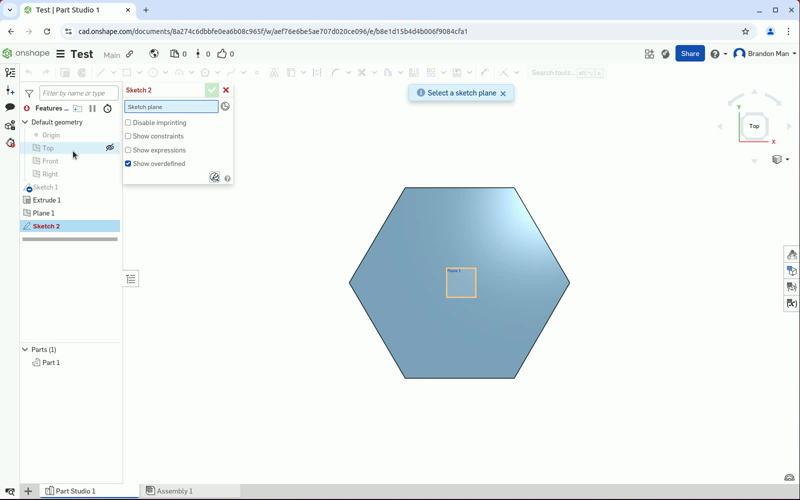
mouse_move(73, 215)
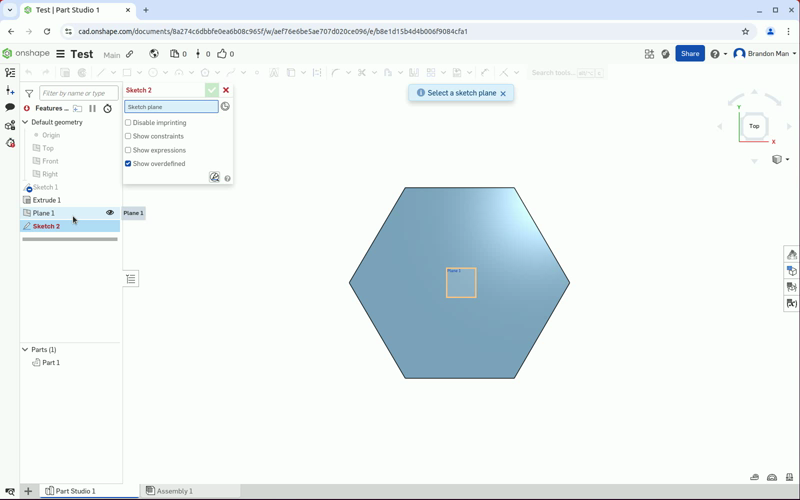
click(73, 215)
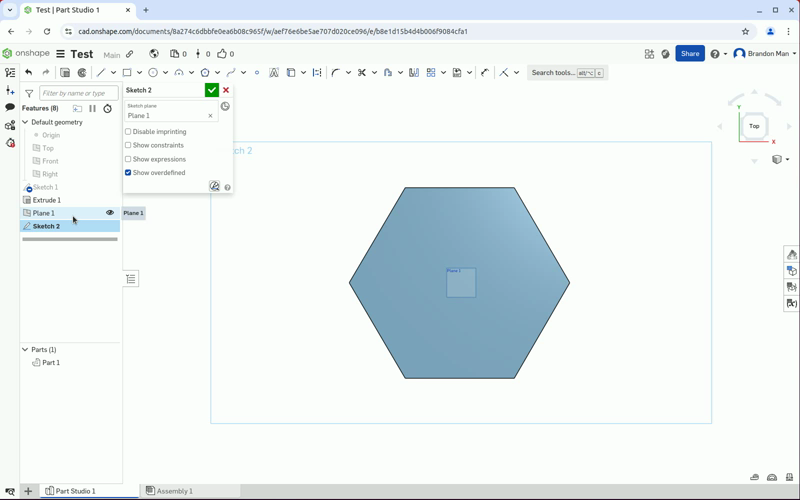
mouse_move(73, 352)
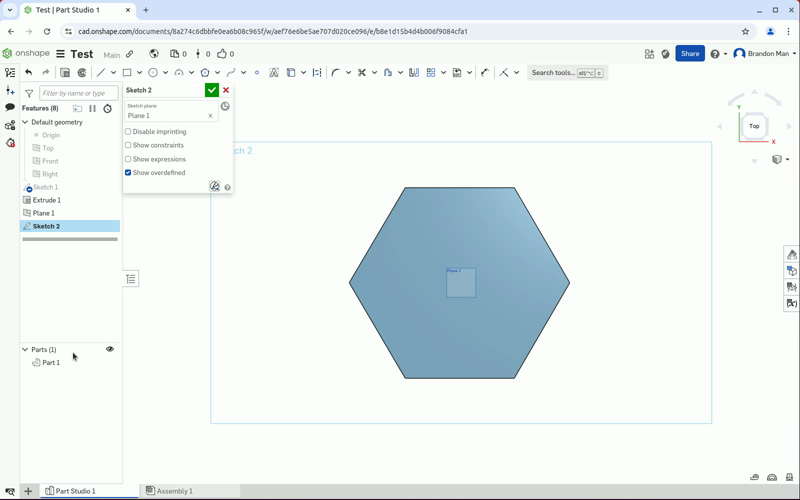
key(y)
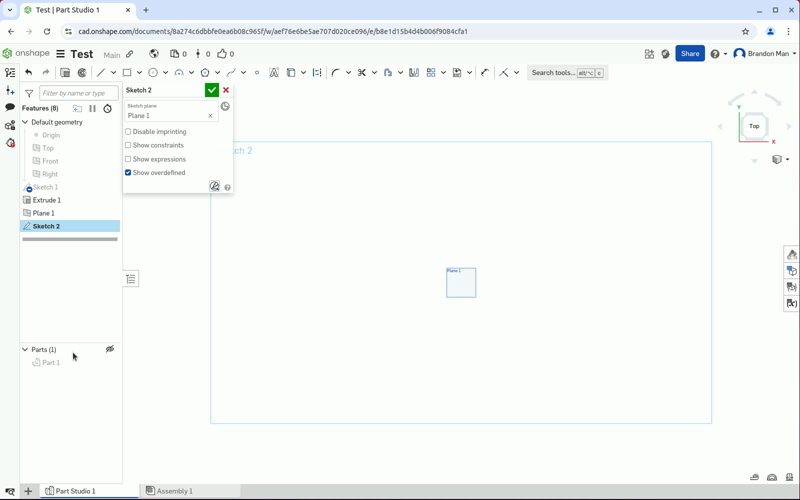
key(c)
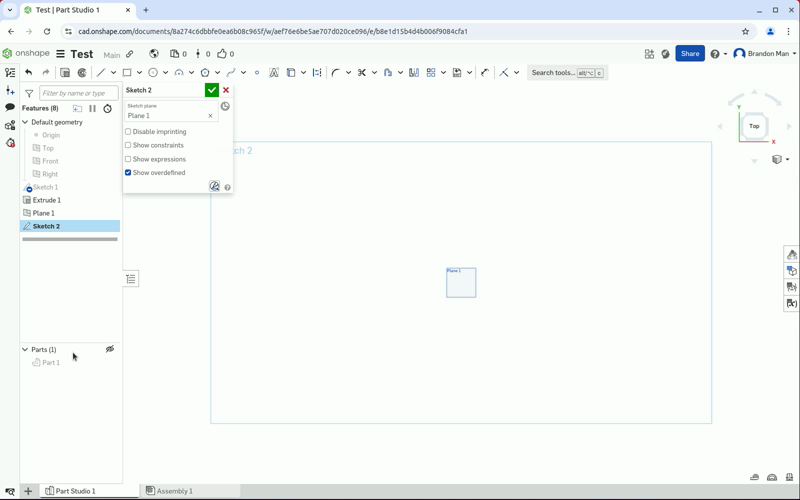
key_down(shift)
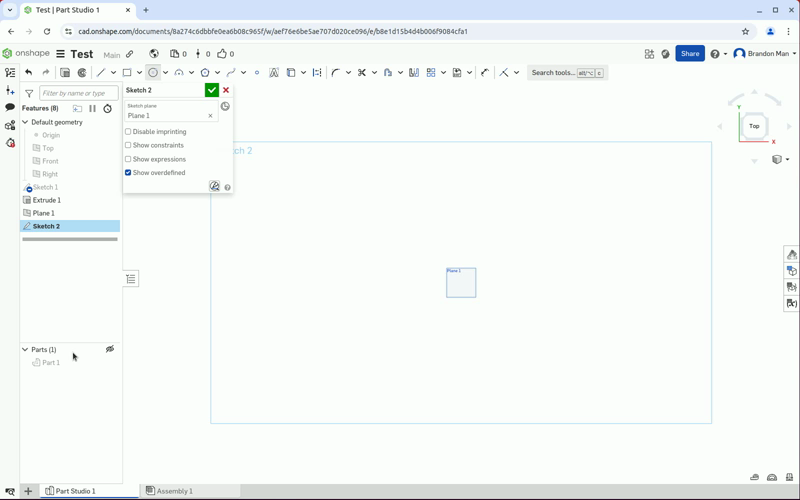
mouse_move(461, 282)
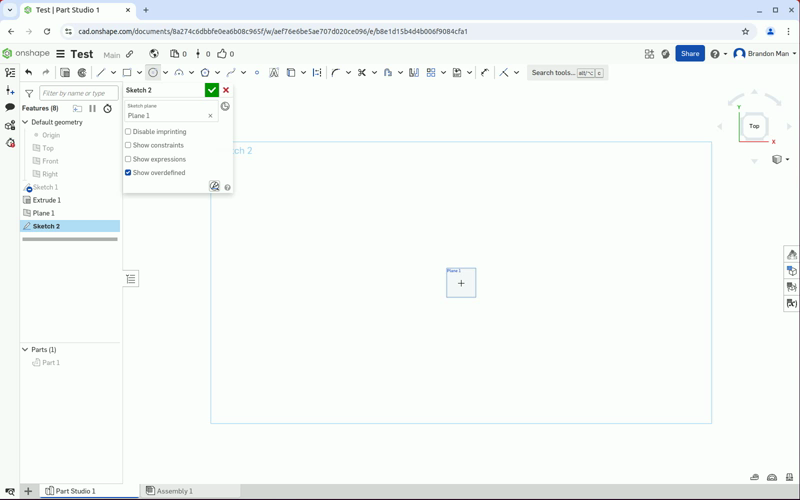
click(461, 282)
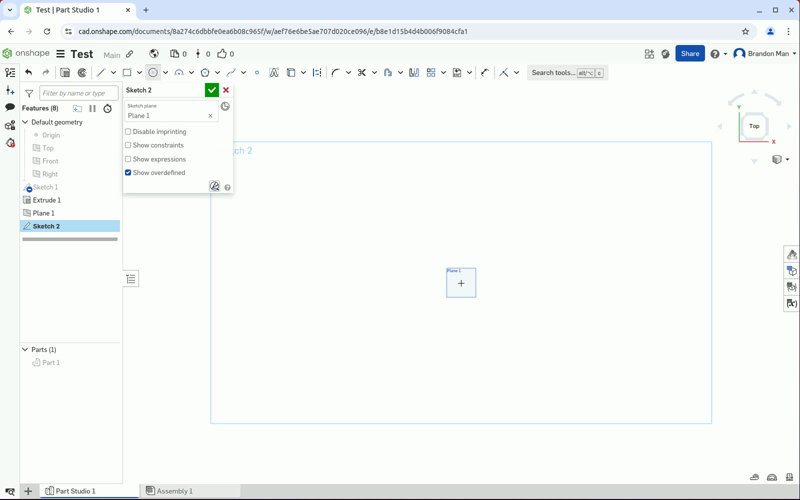
key_up(shift)
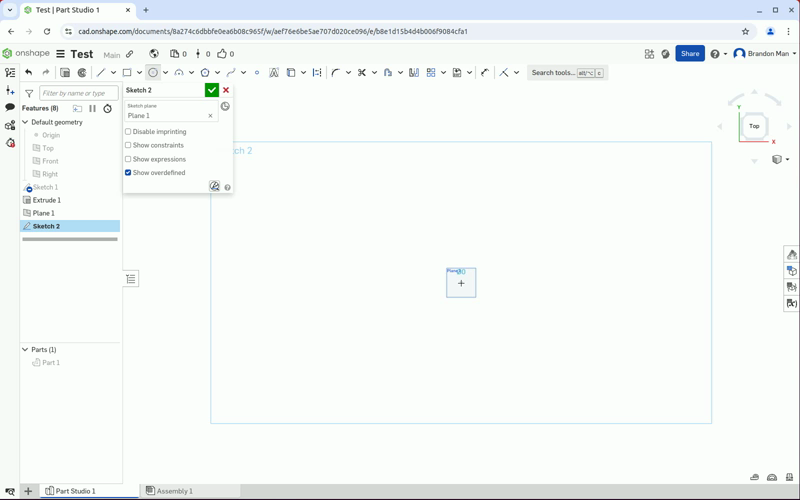
mouse_move(552, 282)
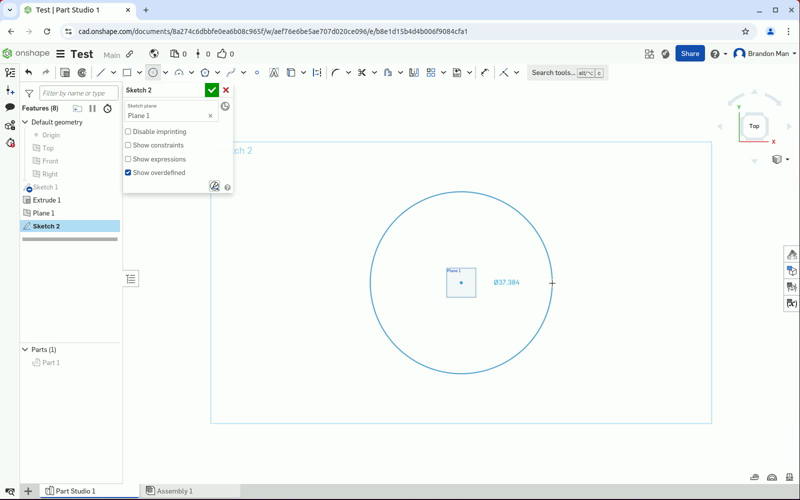
click(552, 282)
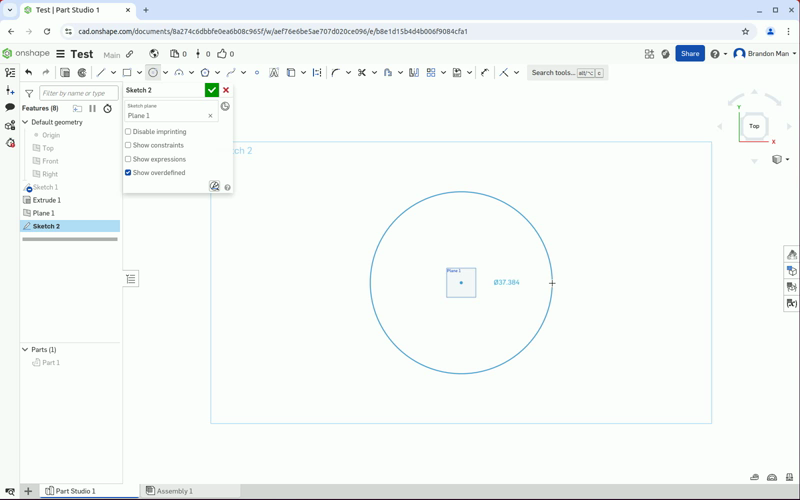
key(esc)
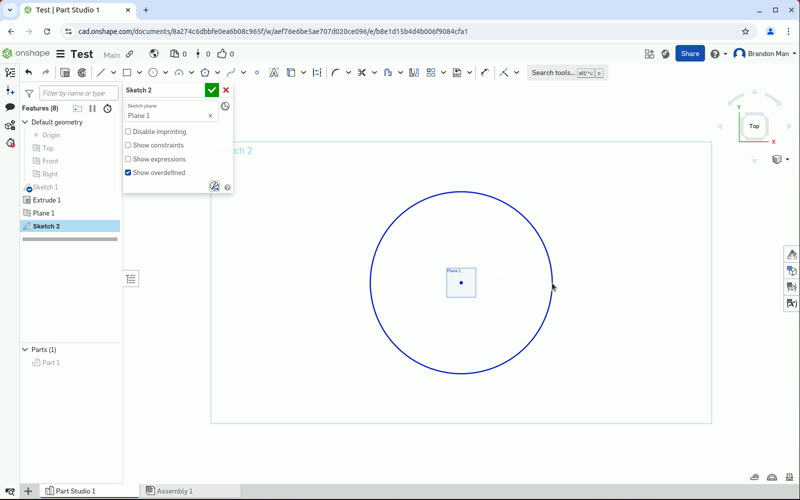
mouse_move(518, 237)
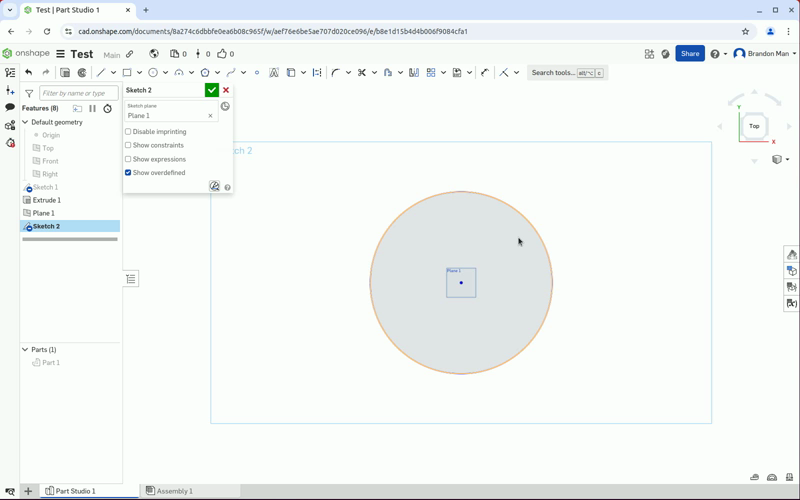
click(518, 237)
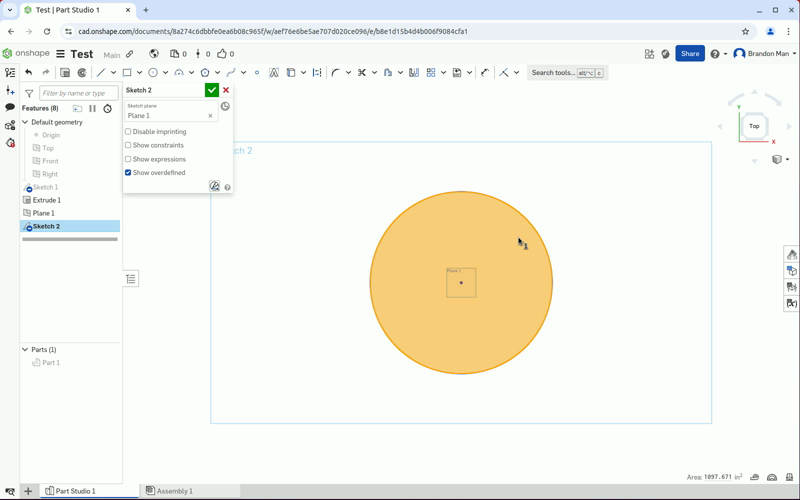
mouse_move(73, 352)
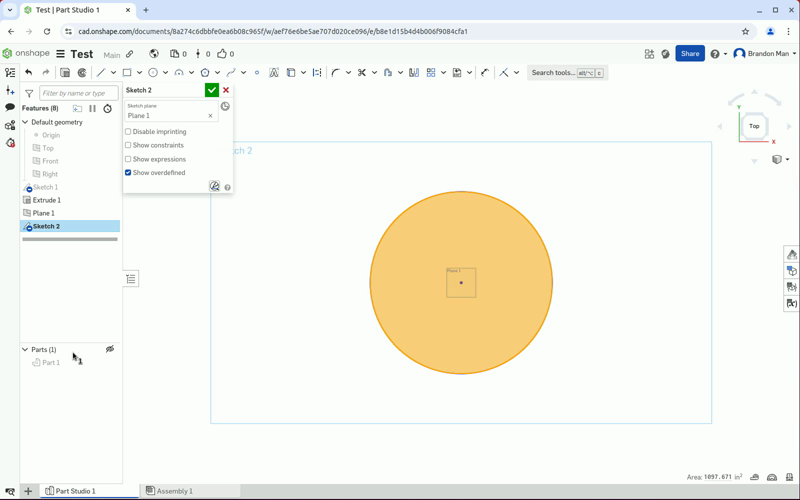
key(shift+y)
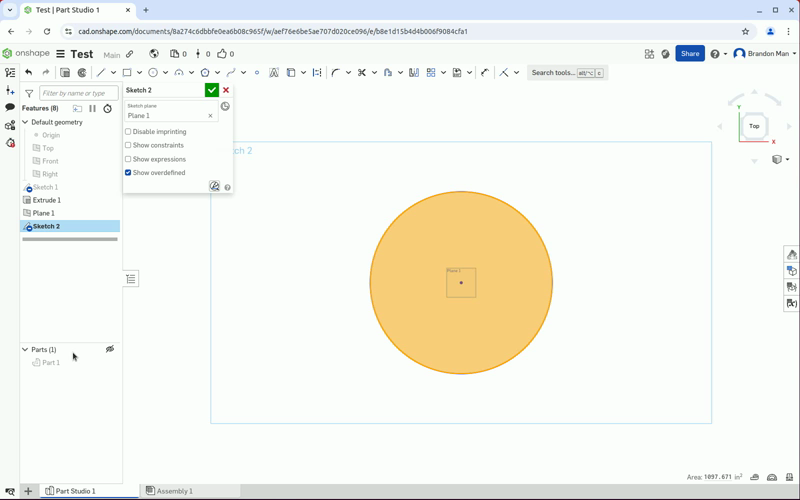
key(shift+e)
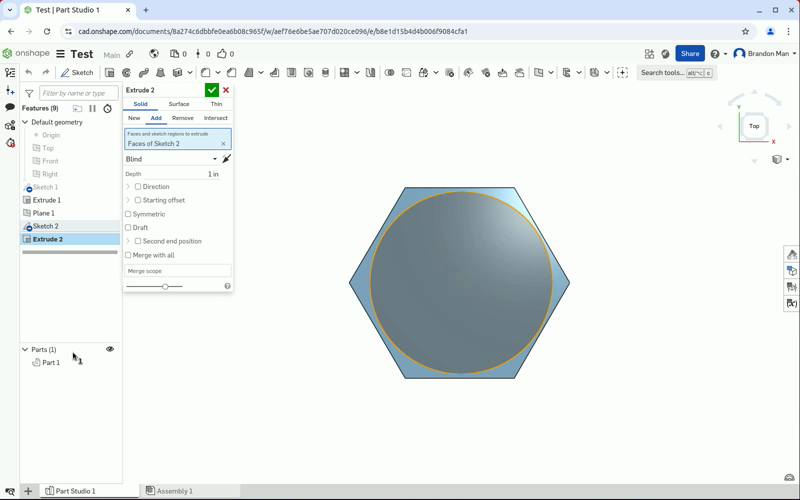
mouse_move(143, 106)
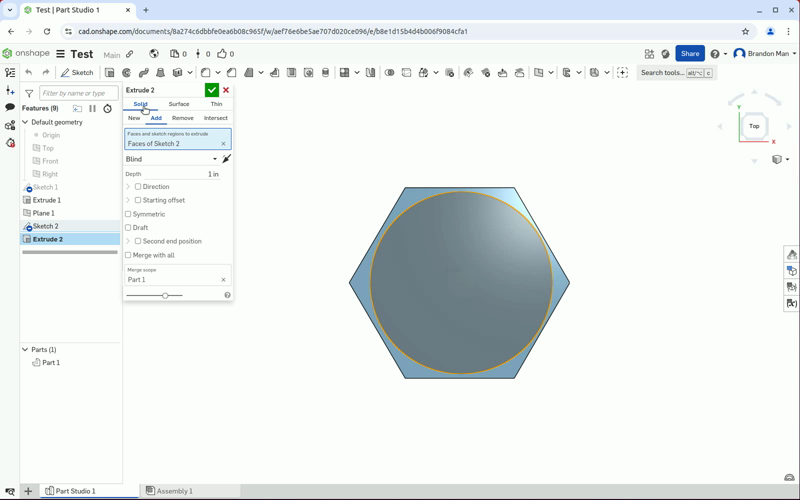
click(143, 106)
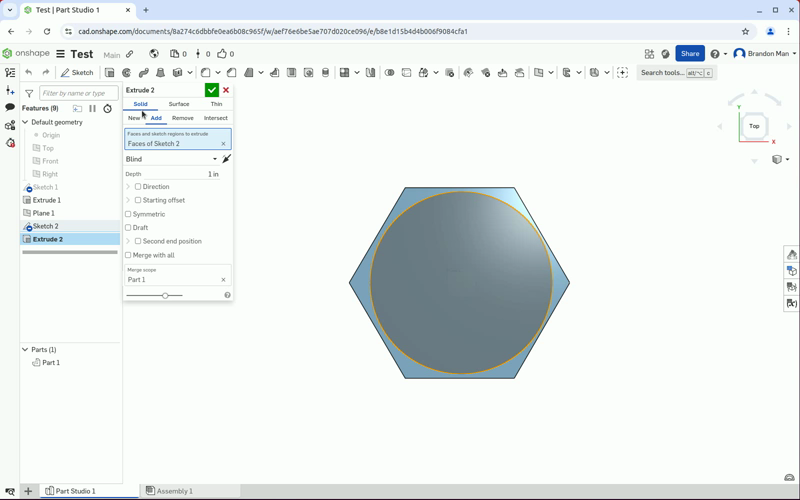
mouse_move(137, 120)
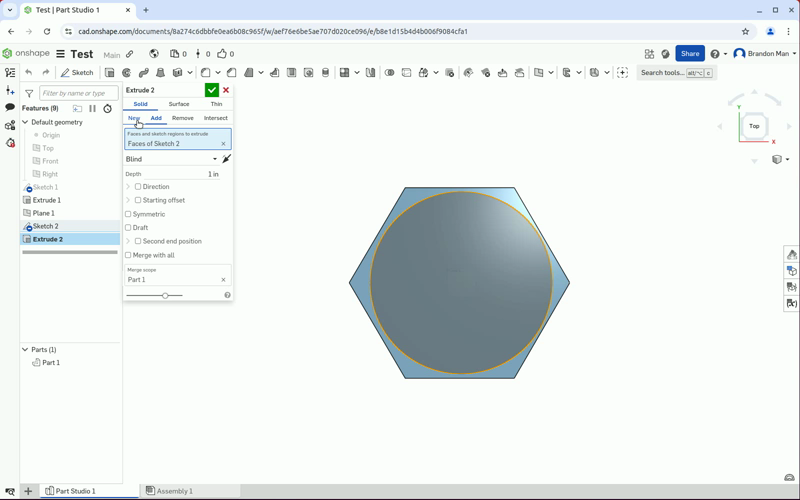
click(137, 120)
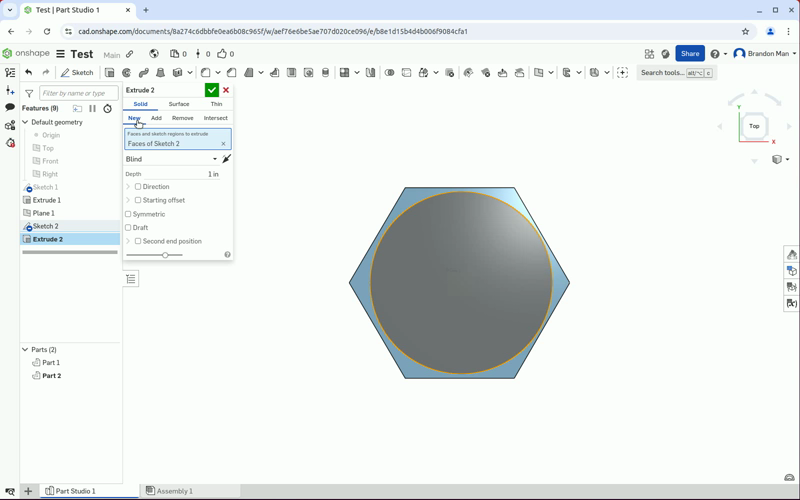
key(tab, 4)
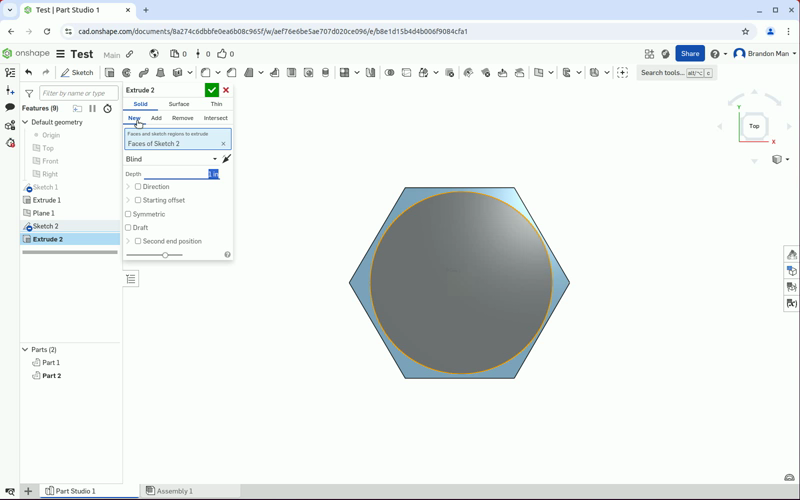
text(7.703)
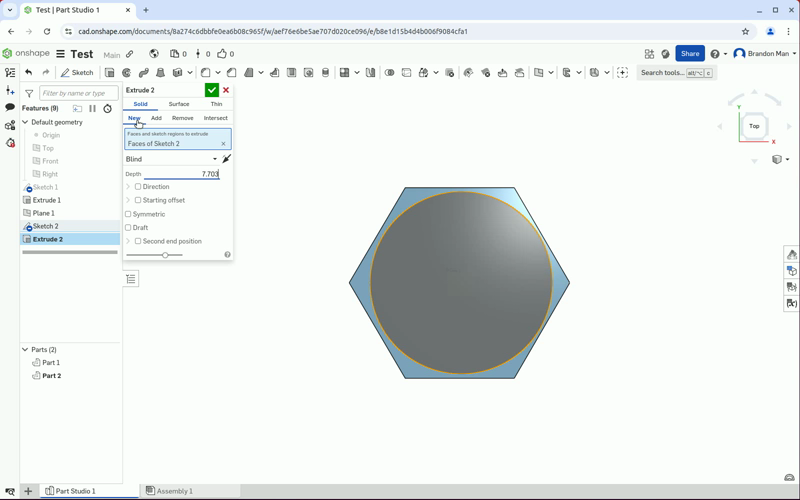
key(enter)
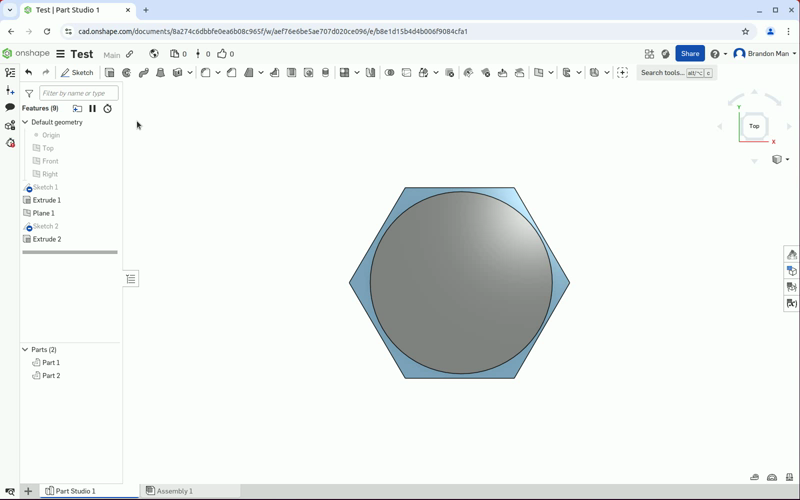
key(shift+h)
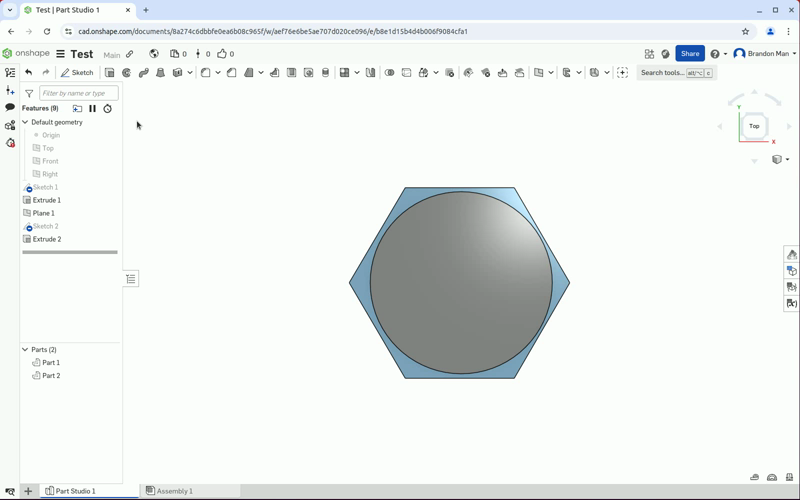
key(shift+h)
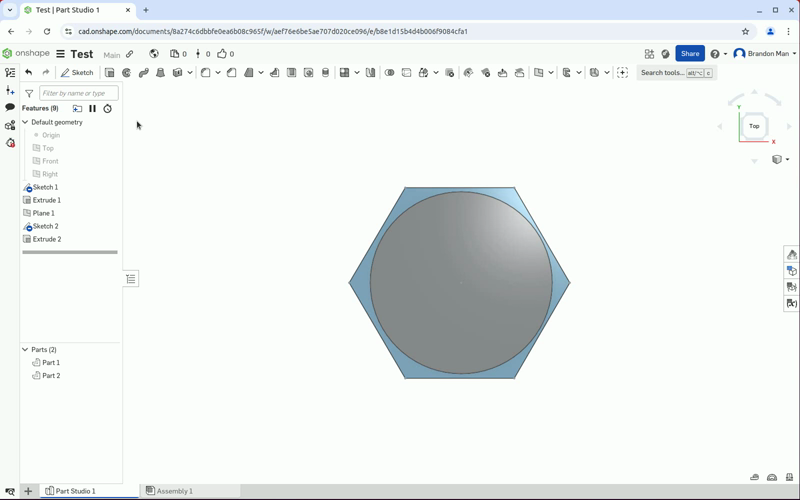
key(shift+7)
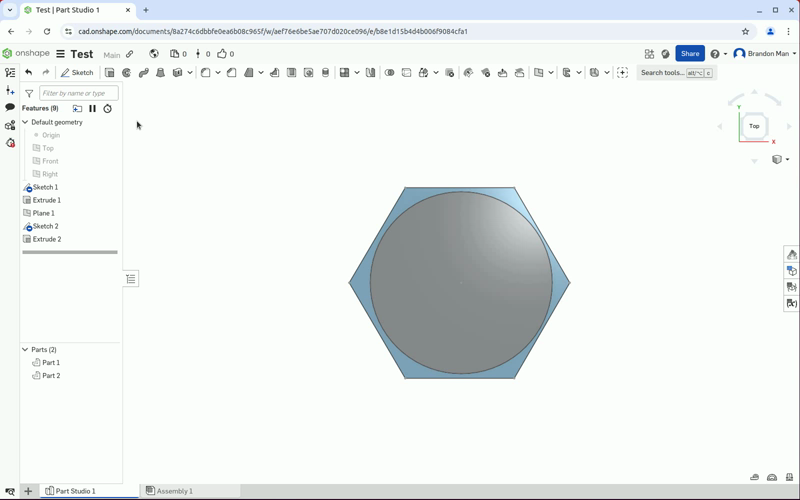
key(up, 3)
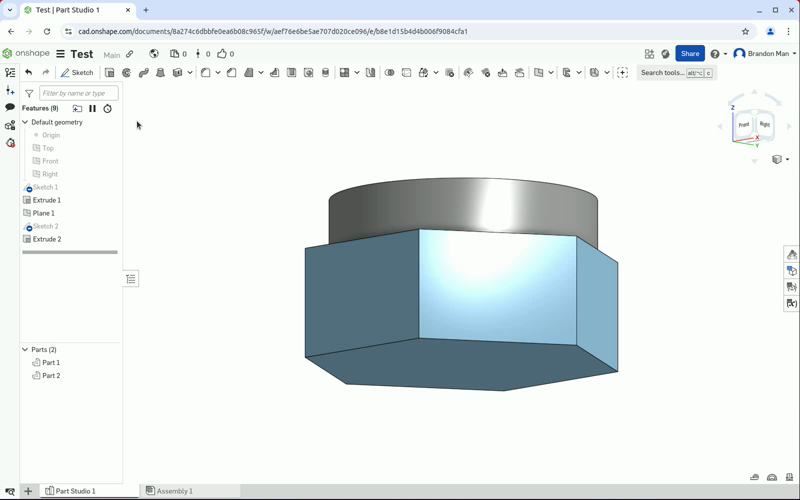
key(left, 3)
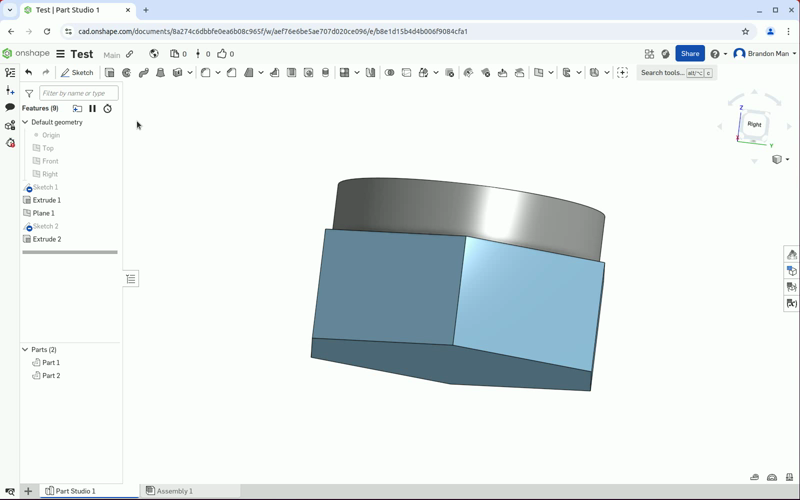
key(right, 3)
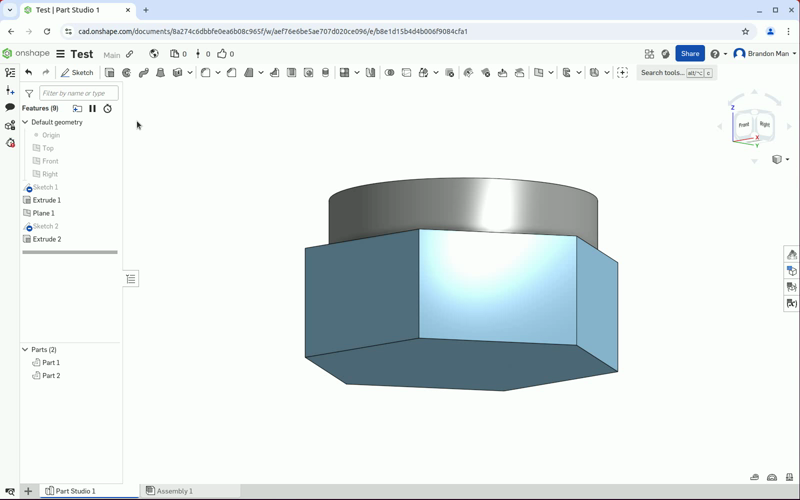
key(down, 3)
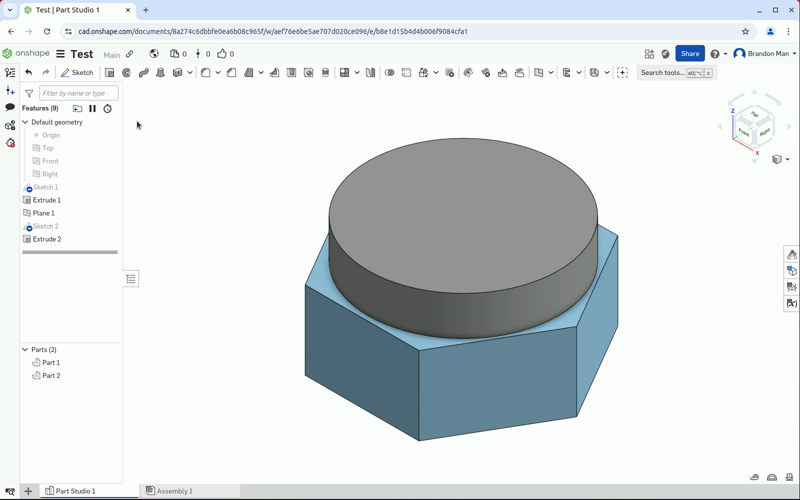
mouse_move(73, 189)
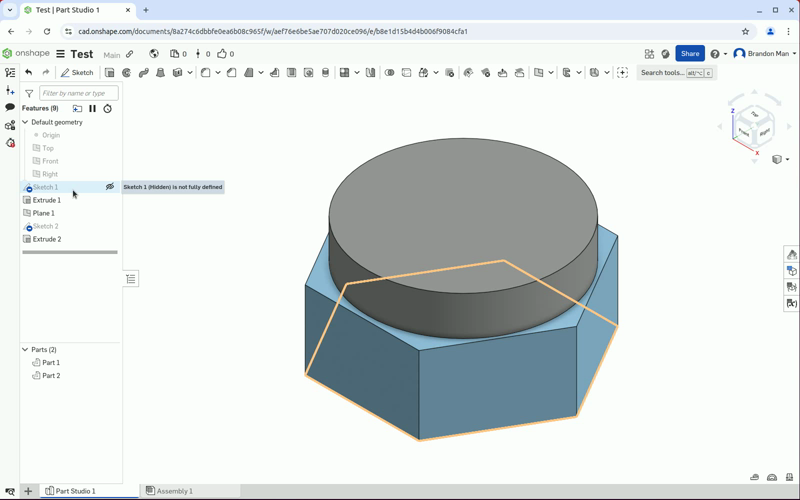
click(73, 189)